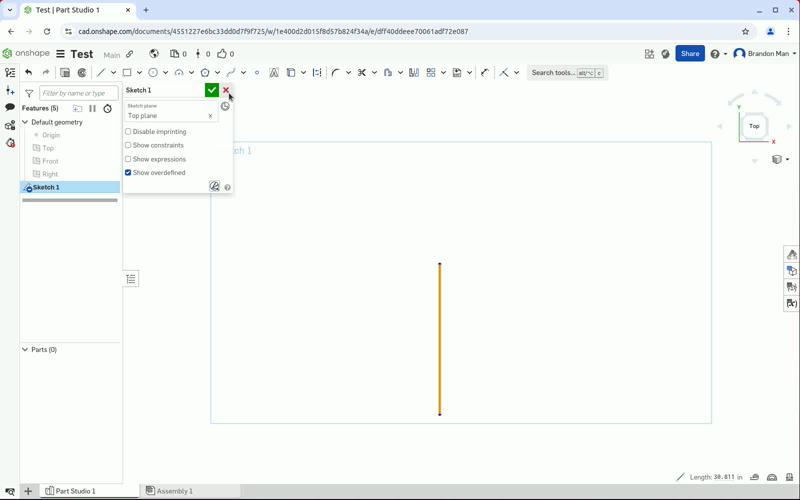
key(shift+h)
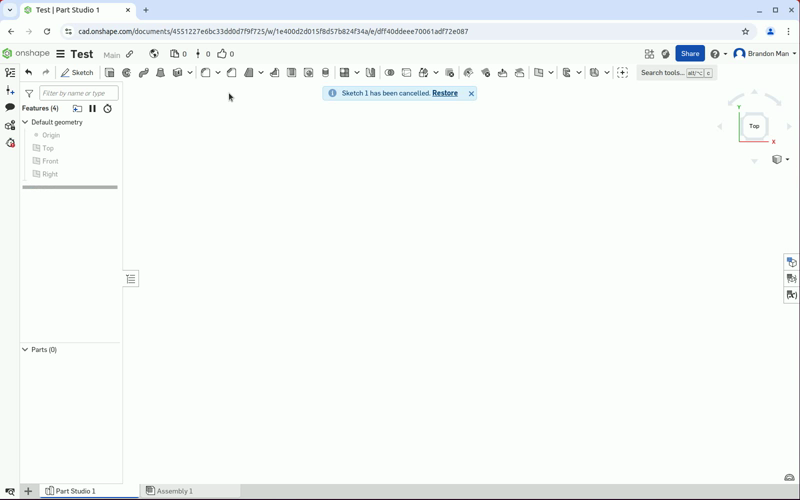
mouse_move(73, 352)
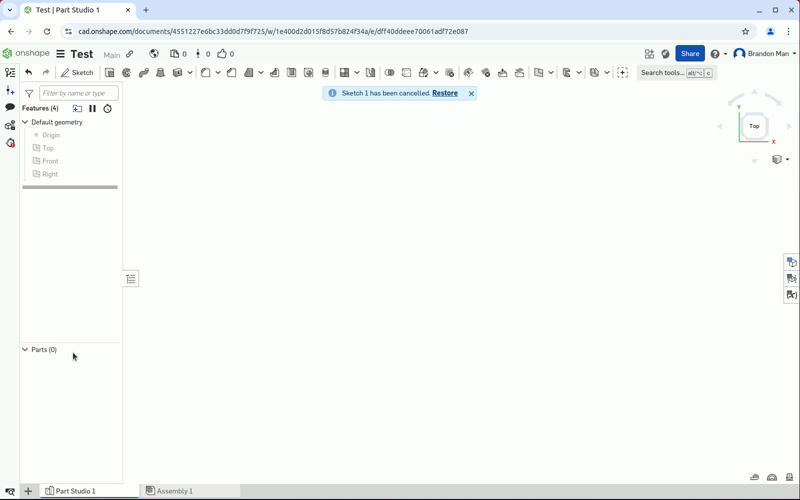
key(y)
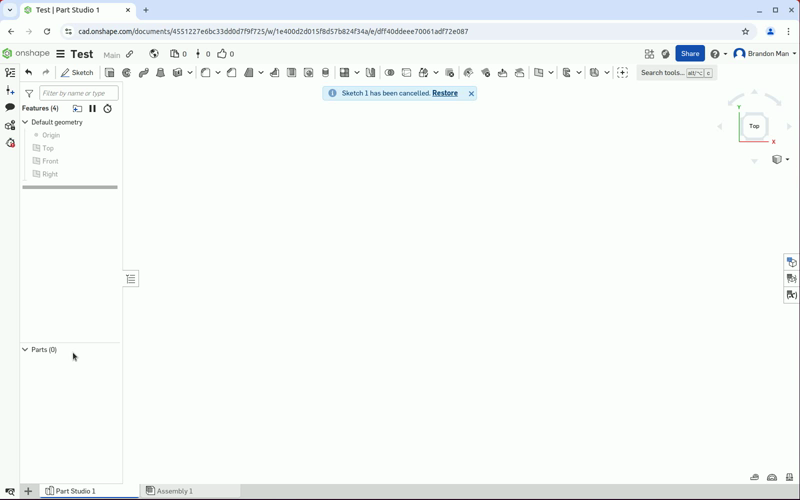
key(shift+p)
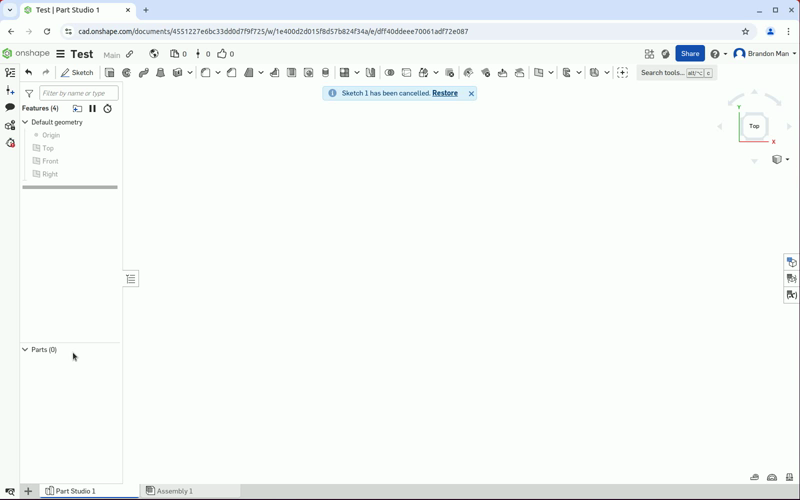
key(space)
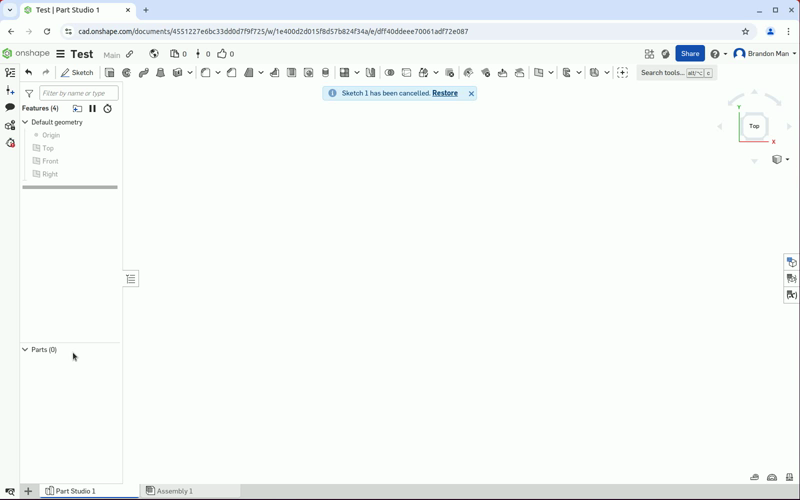
key_down(shift)
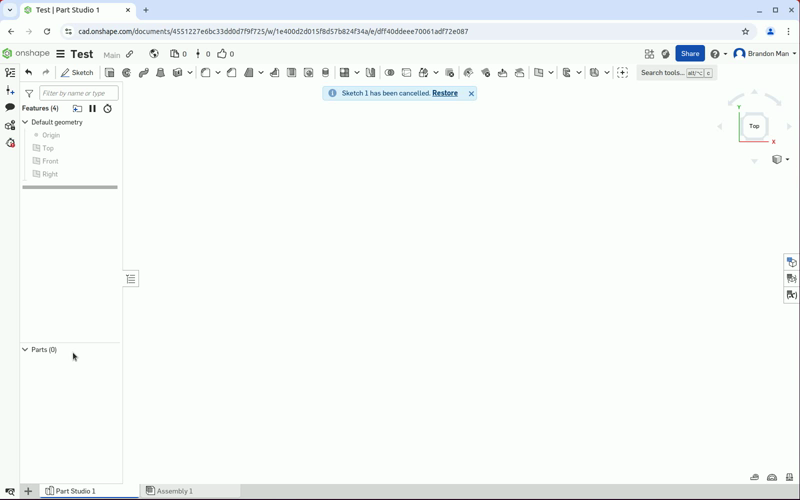
key(up)
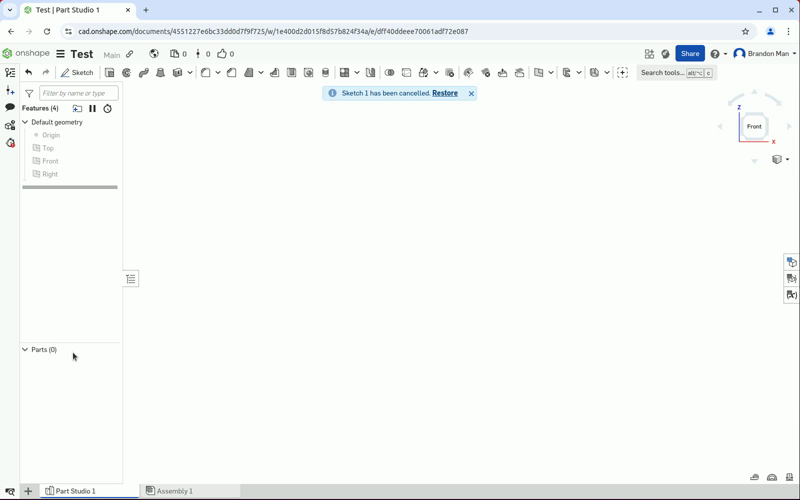
key_up(shift)
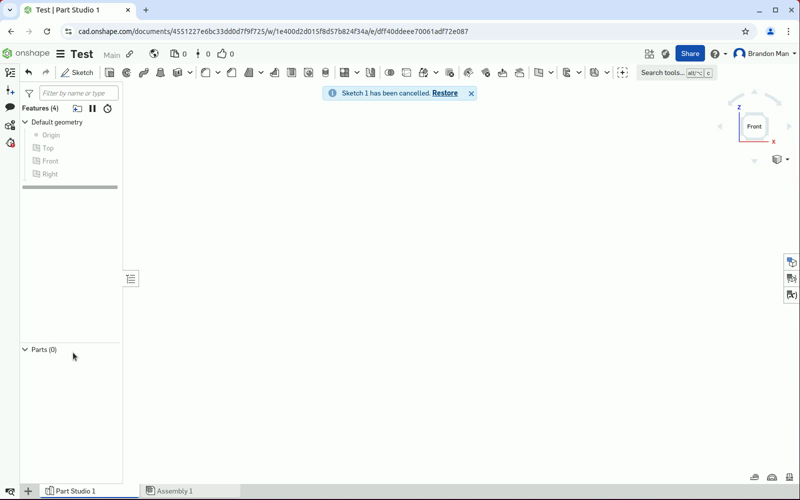
mouse_move(73, 352)
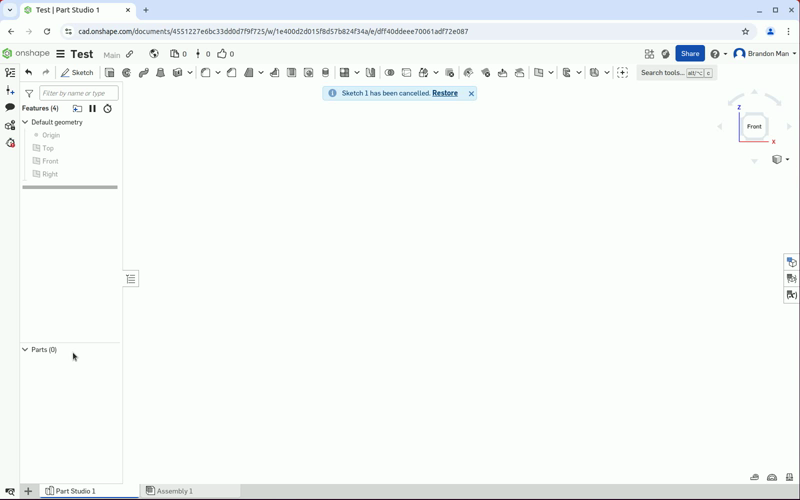
key(shift+y)
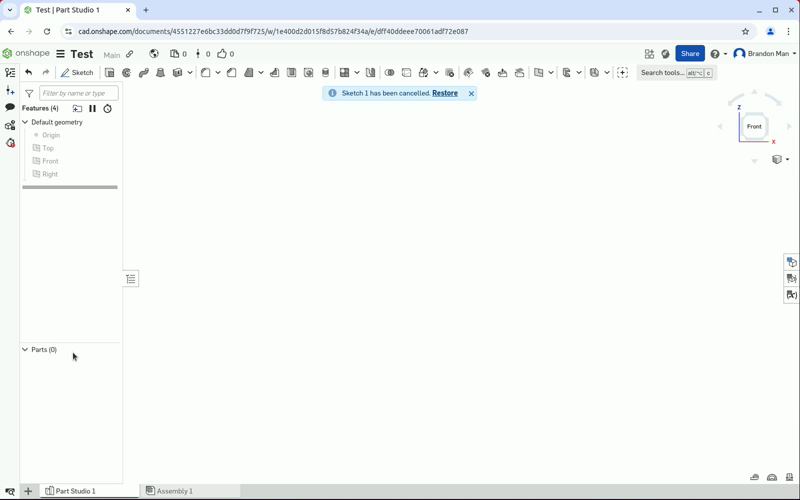
key(shift+s)
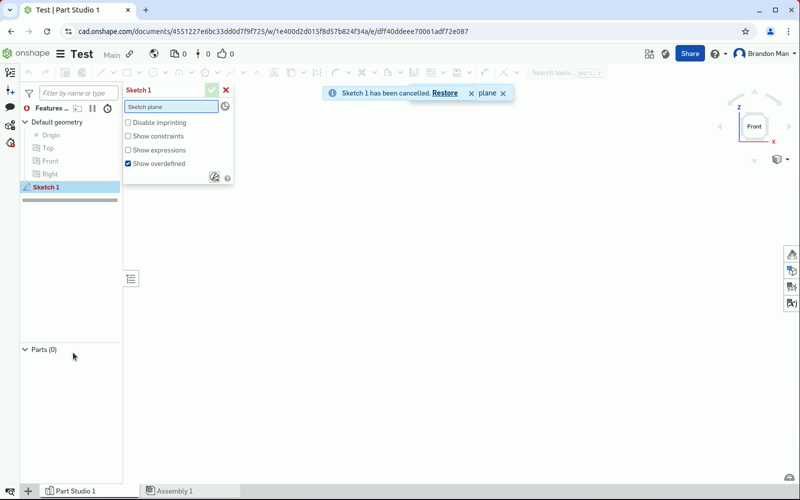
mouse_move(73, 163)
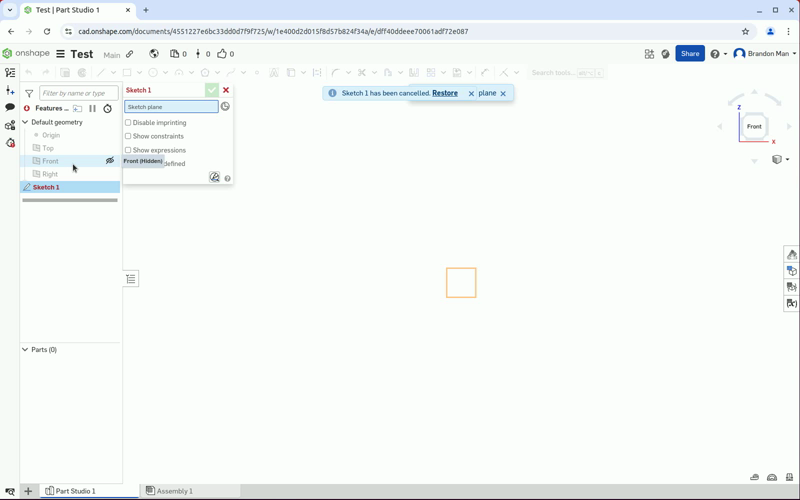
click(73, 163)
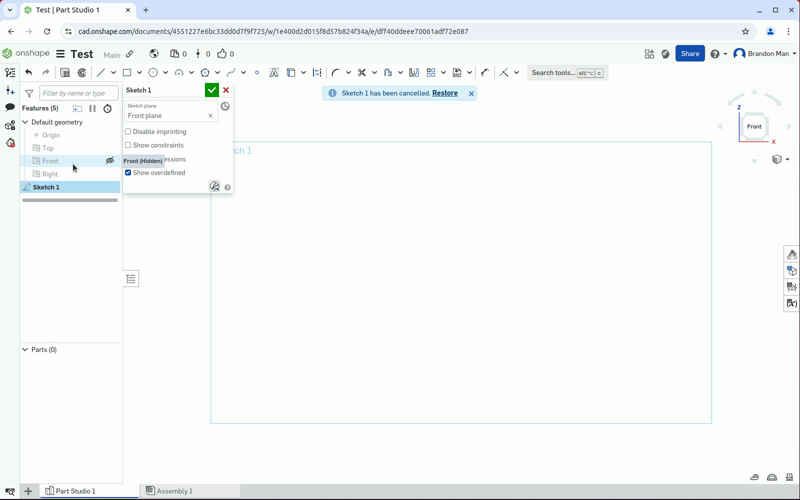
mouse_move(73, 352)
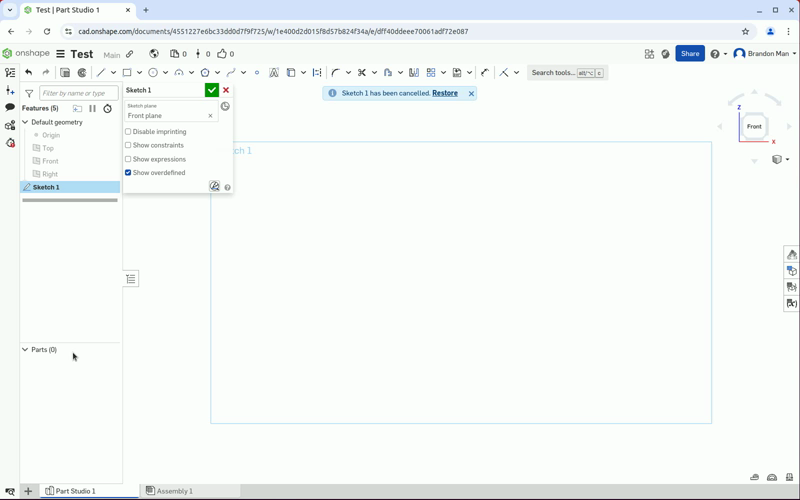
key(y)
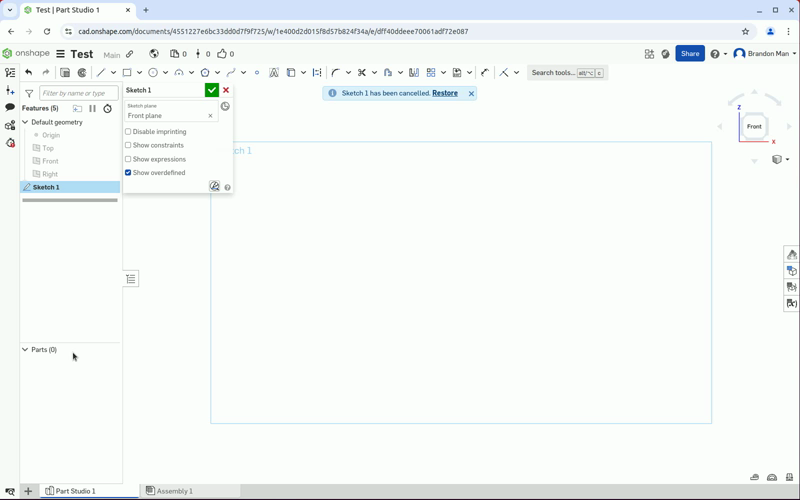
key(c)
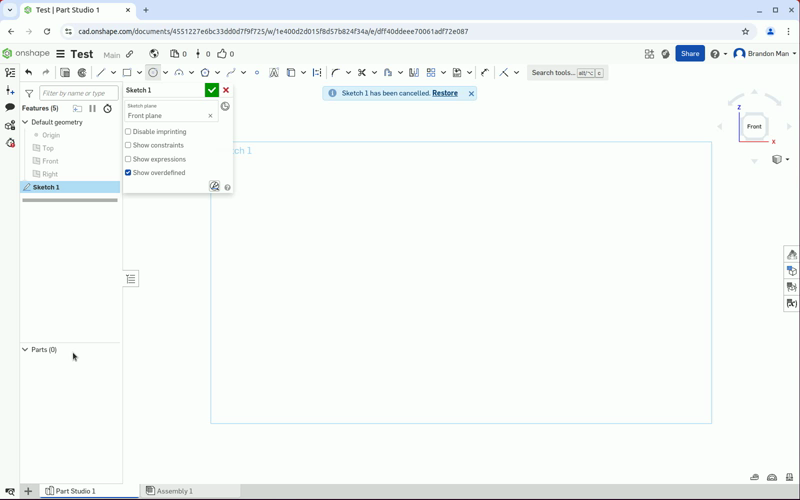
key_down(shift)
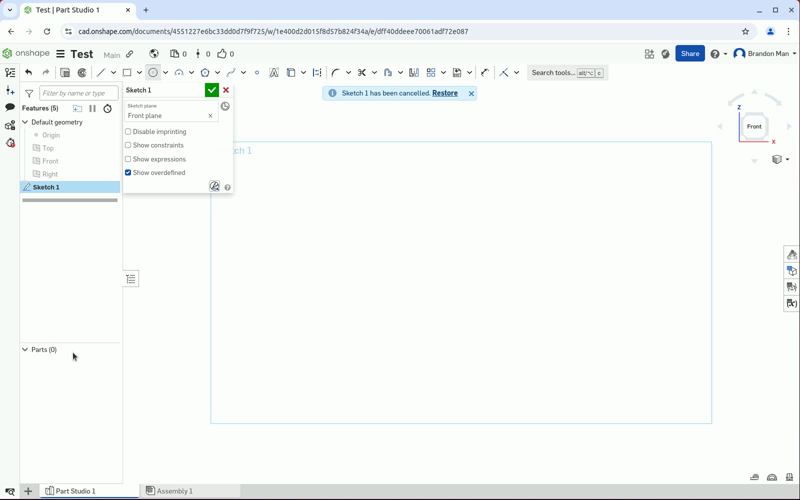
mouse_move(460, 282)
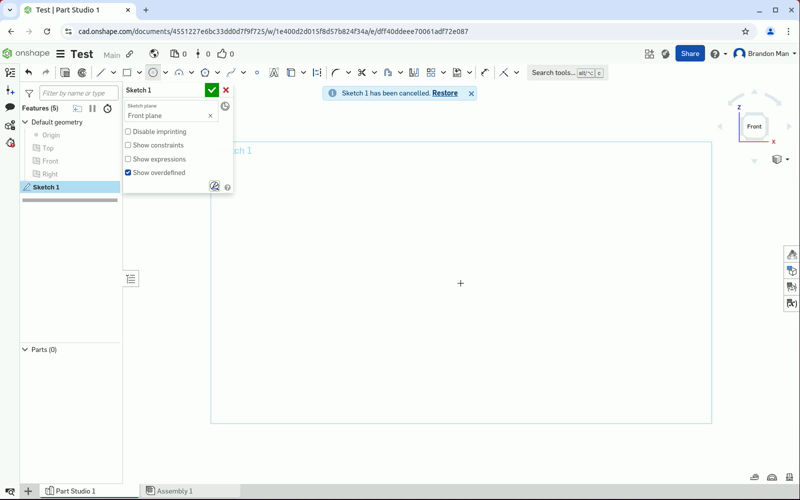
click(460, 282)
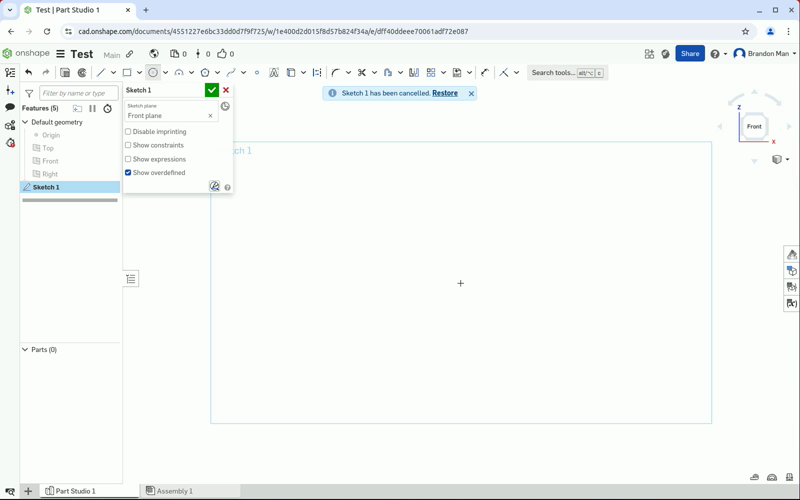
key_up(shift)
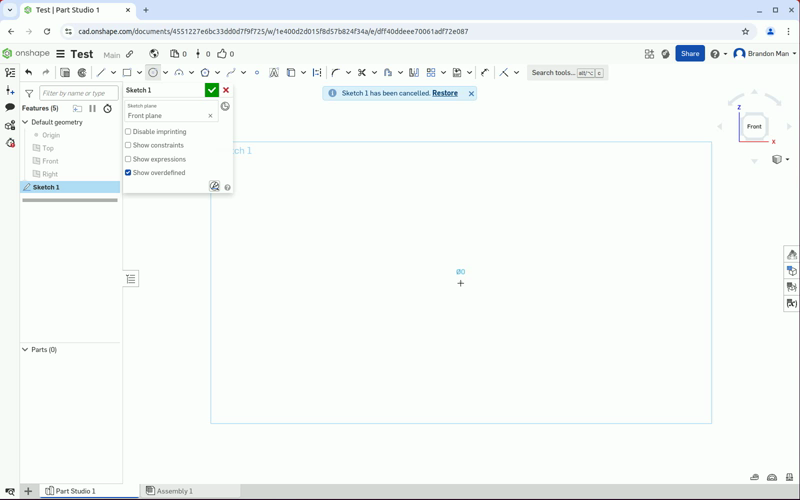
mouse_move(559, 282)
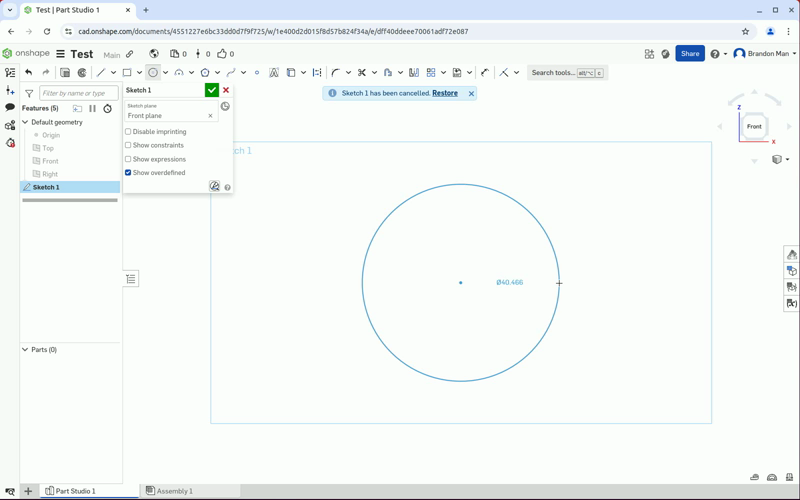
click(559, 282)
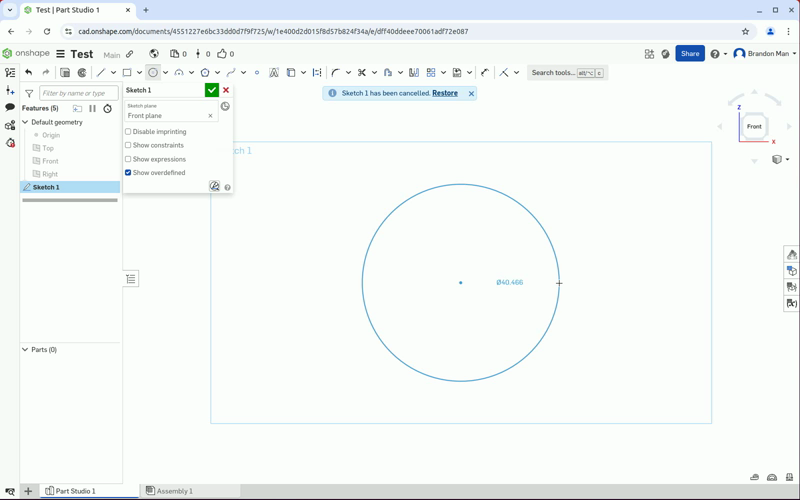
key(esc)
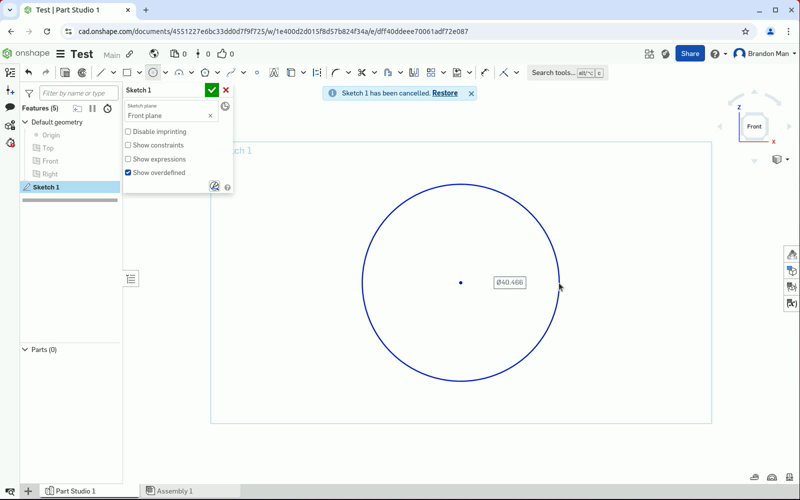
mouse_move(520, 245)
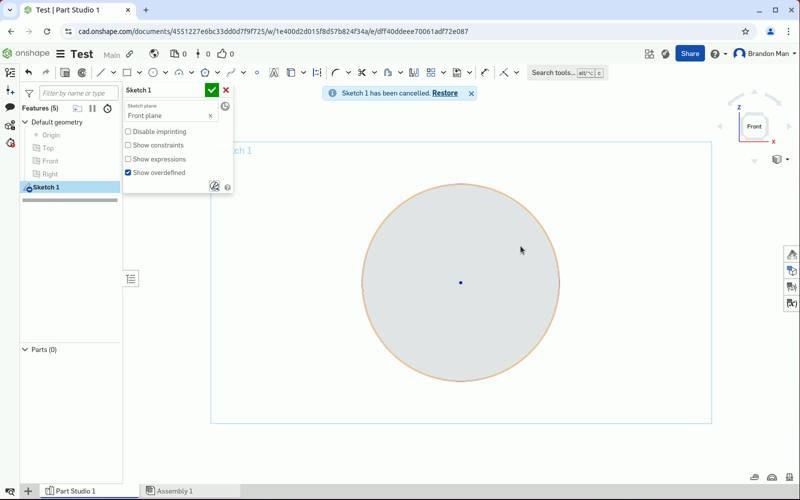
click(520, 245)
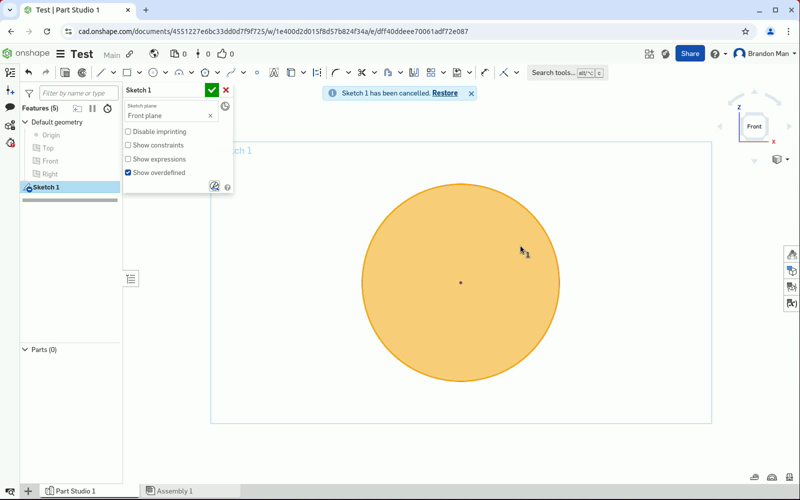
mouse_move(73, 352)
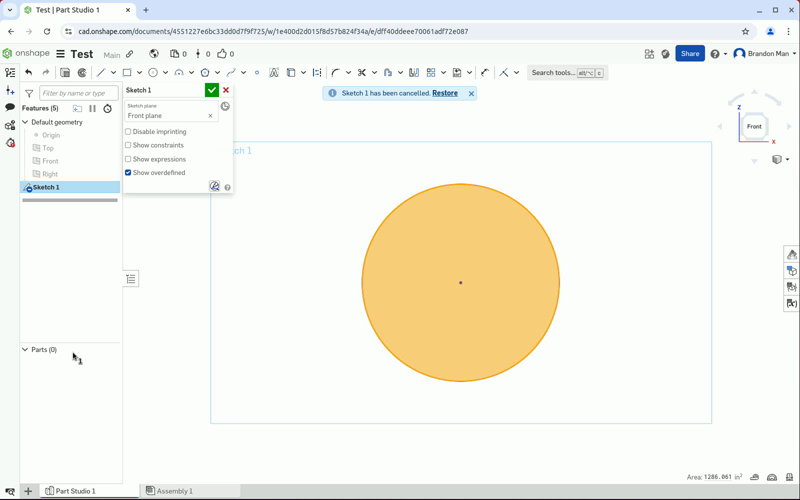
key(shift+y)
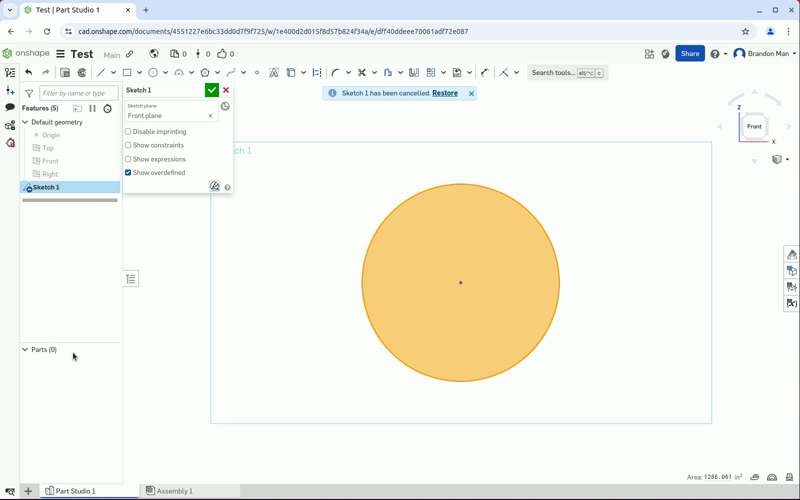
key(shift+e)
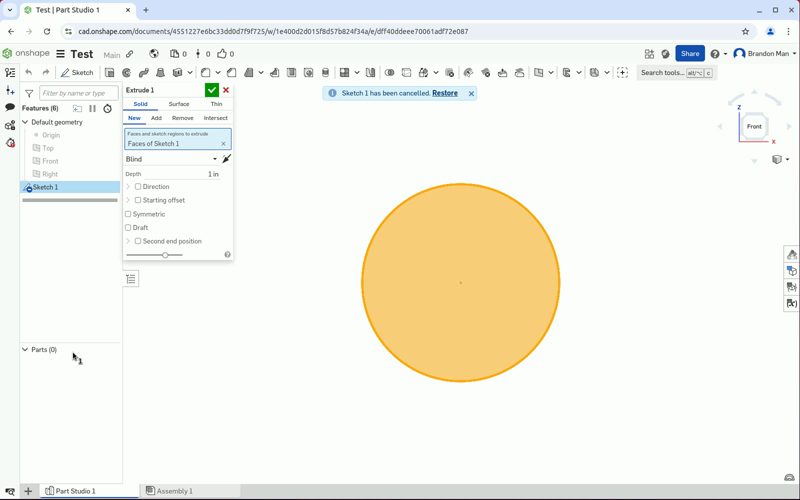
mouse_move(143, 106)
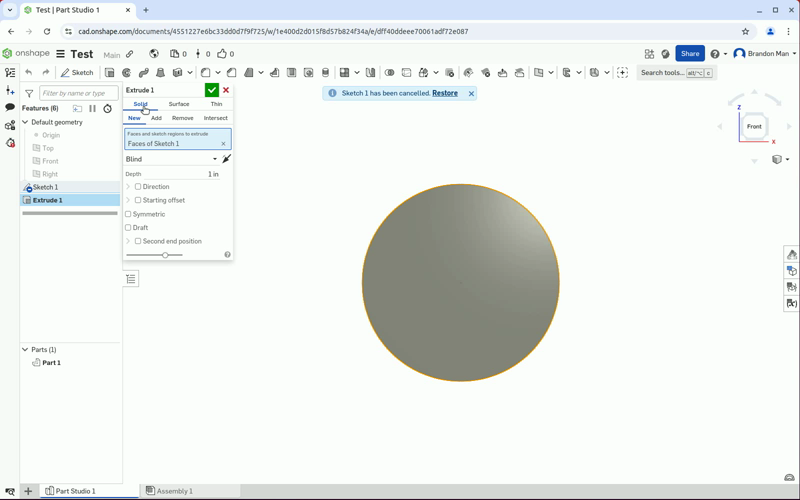
click(143, 106)
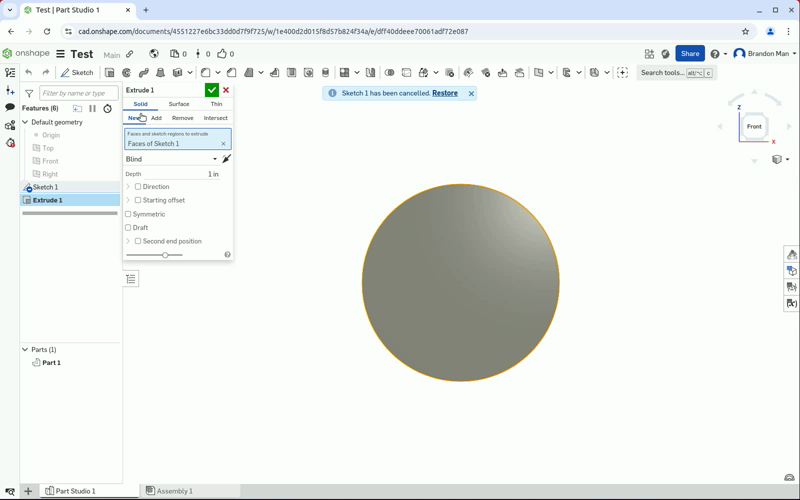
mouse_move(137, 120)
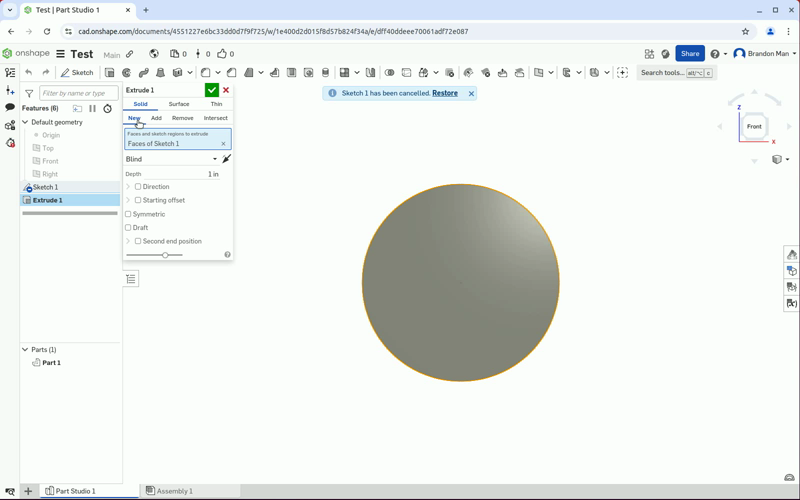
click(137, 120)
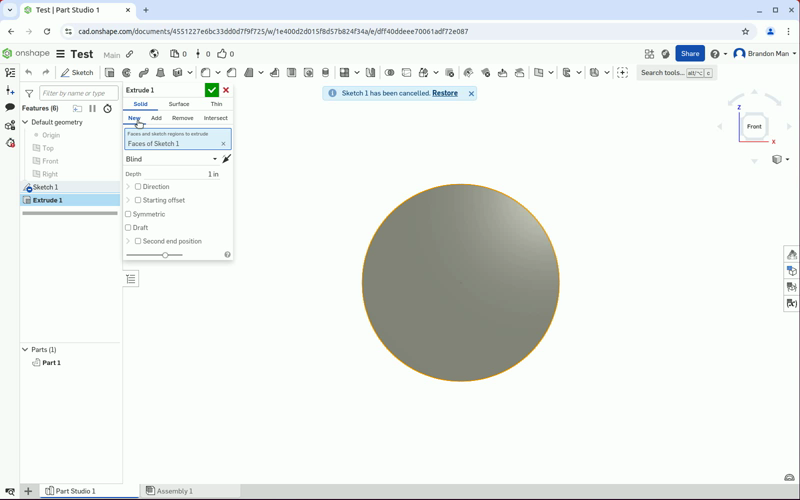
key(tab, 4)
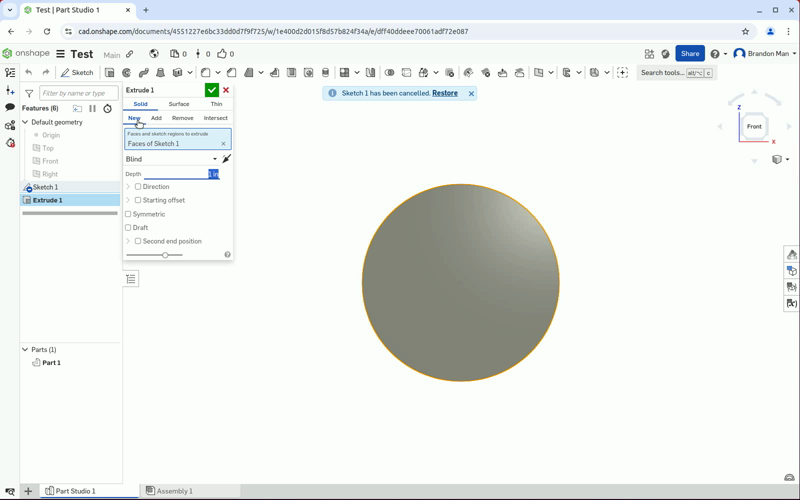
text(-0.241)
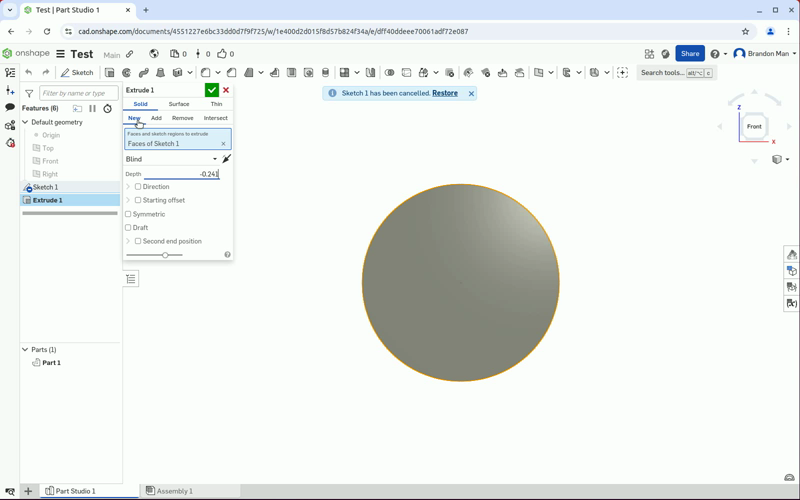
key(enter)
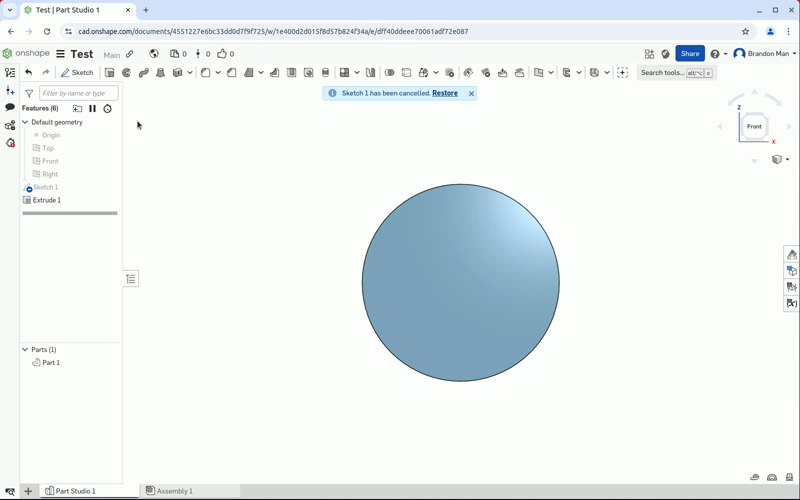
key(shift+h)
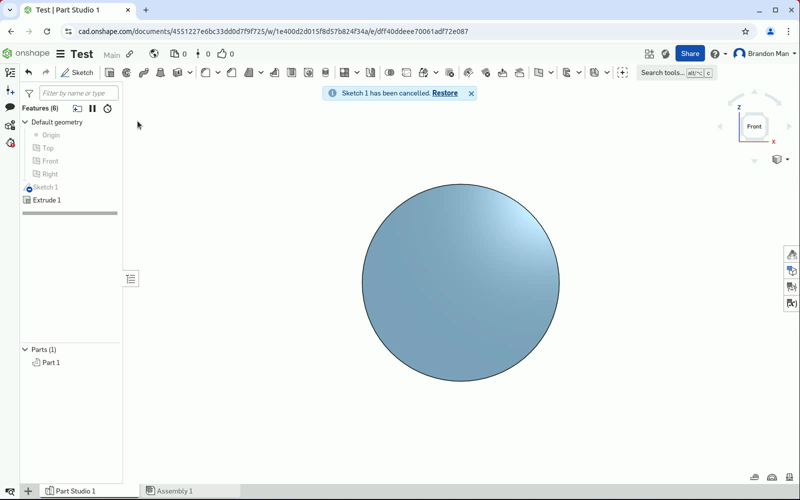
key(shift+h)
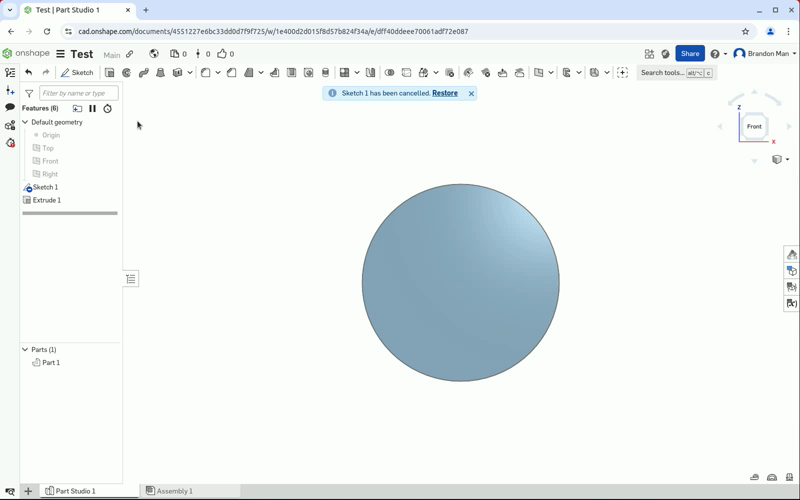
mouse_move(73, 189)
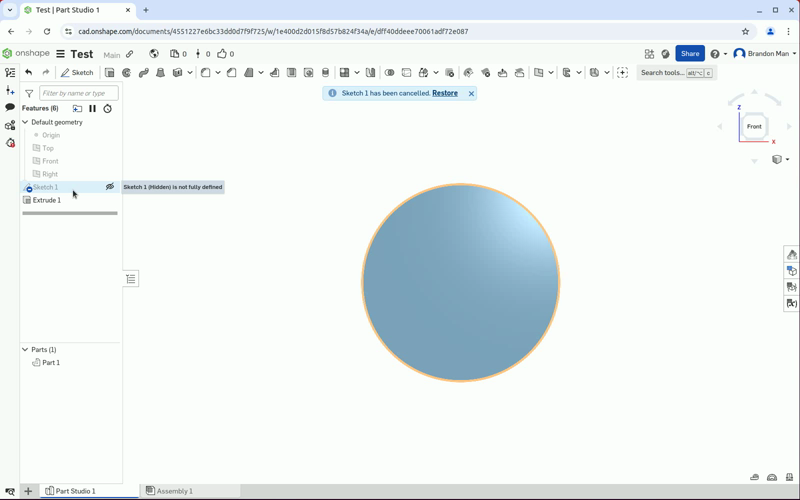
click(73, 189)
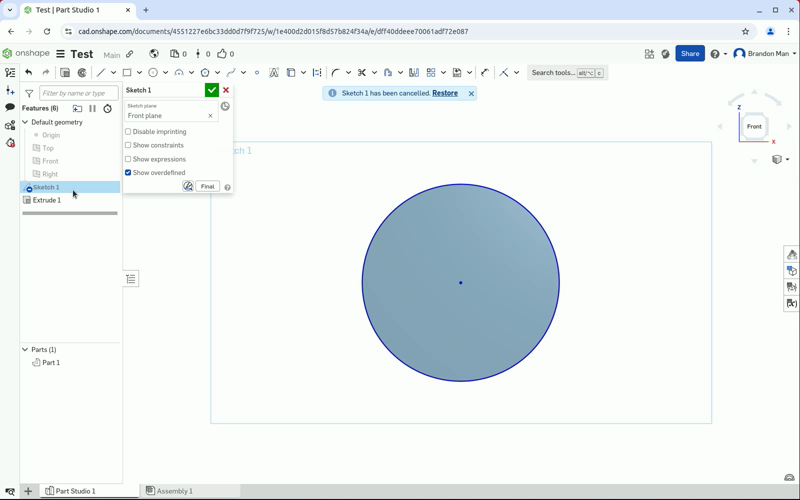
mouse_move(229, 92)
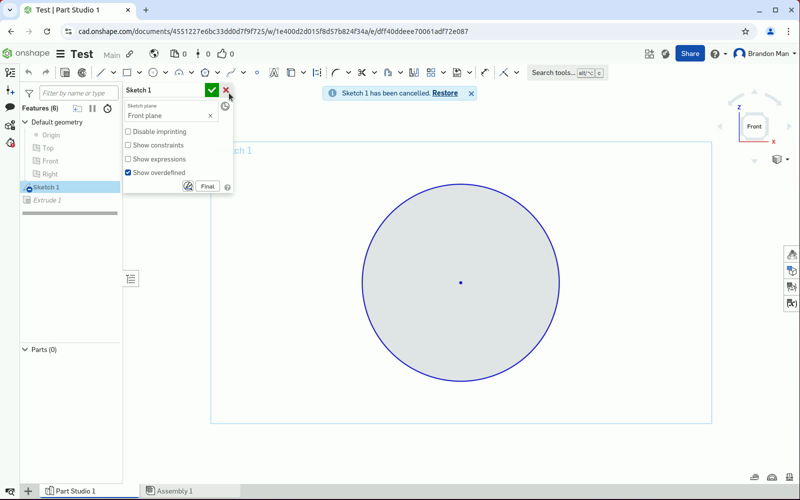
click(229, 92)
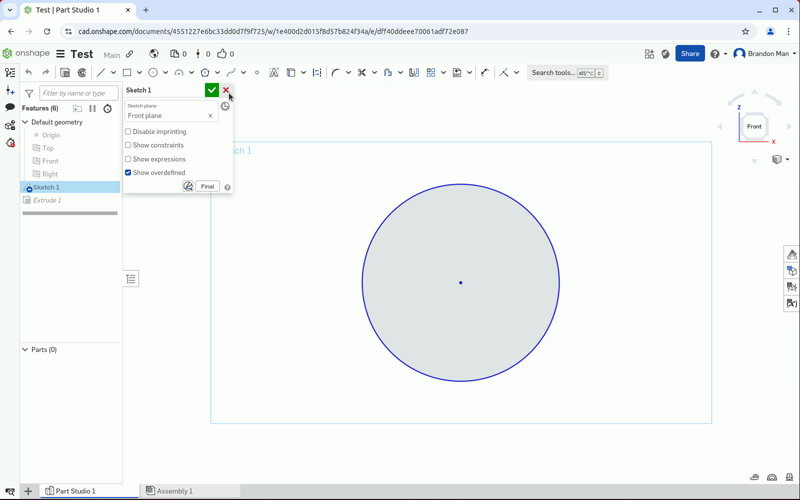
key(shift+s)
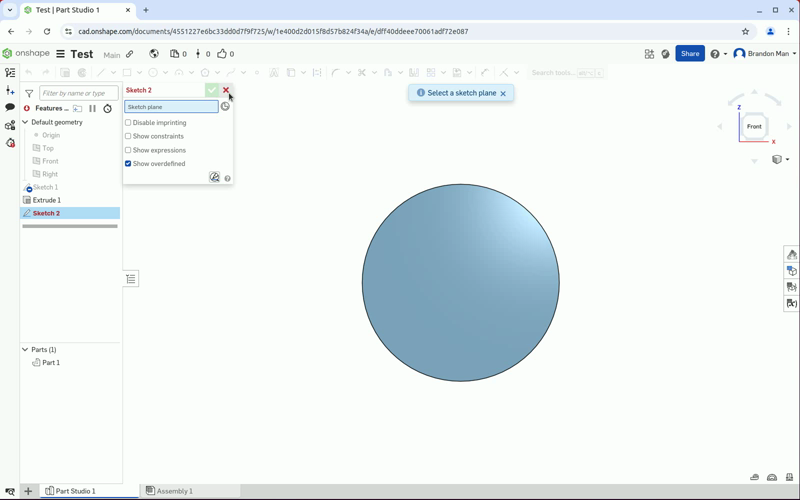
mouse_move(73, 163)
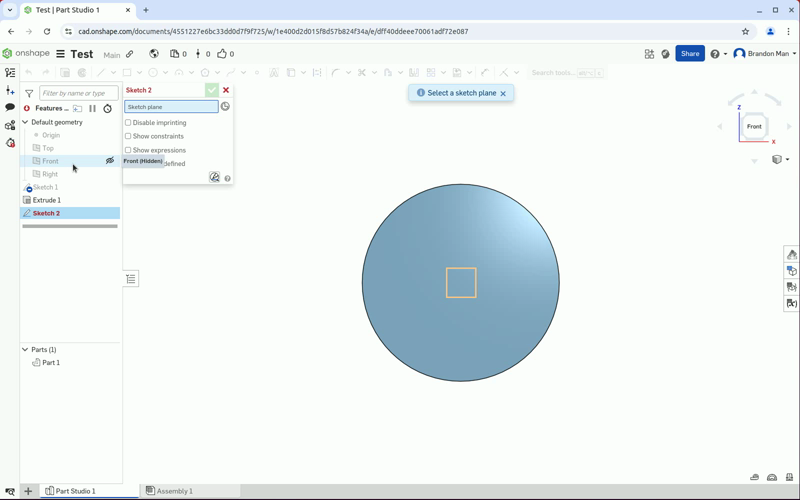
click(73, 163)
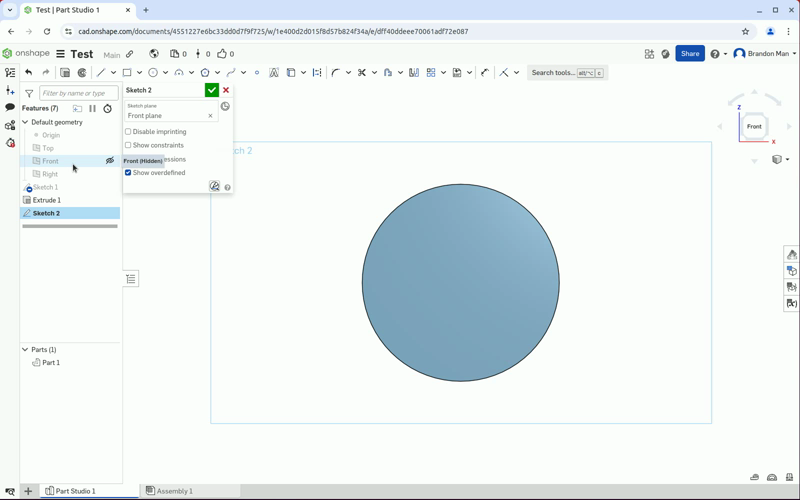
mouse_move(73, 352)
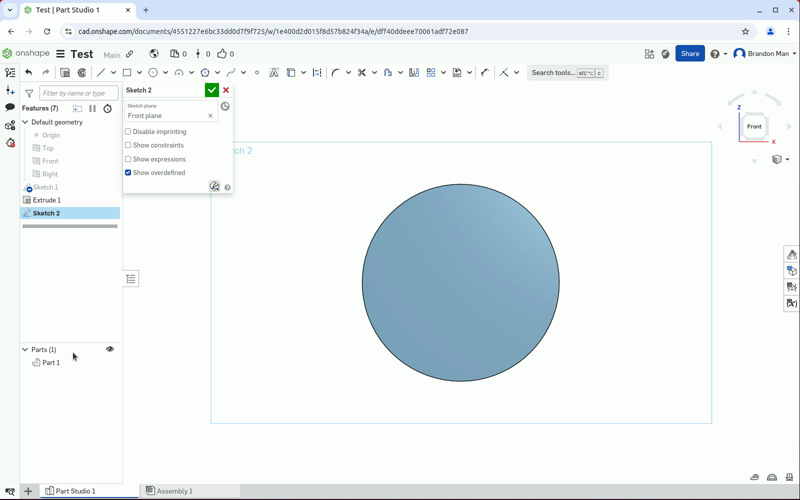
key(y)
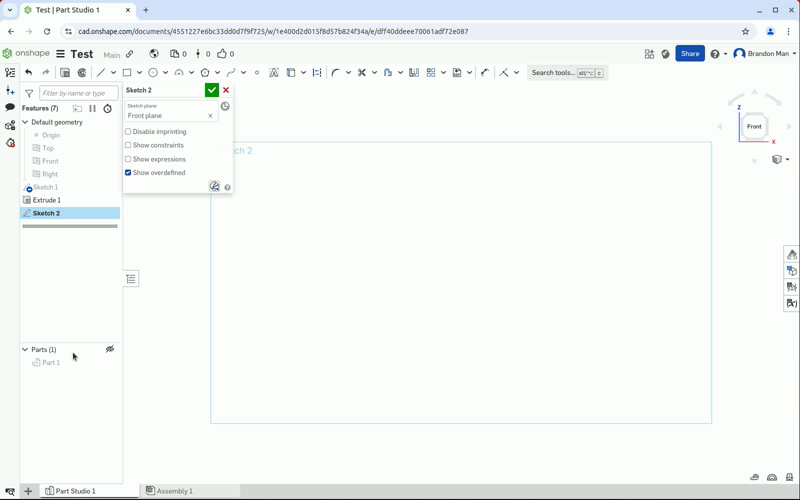
key(c)
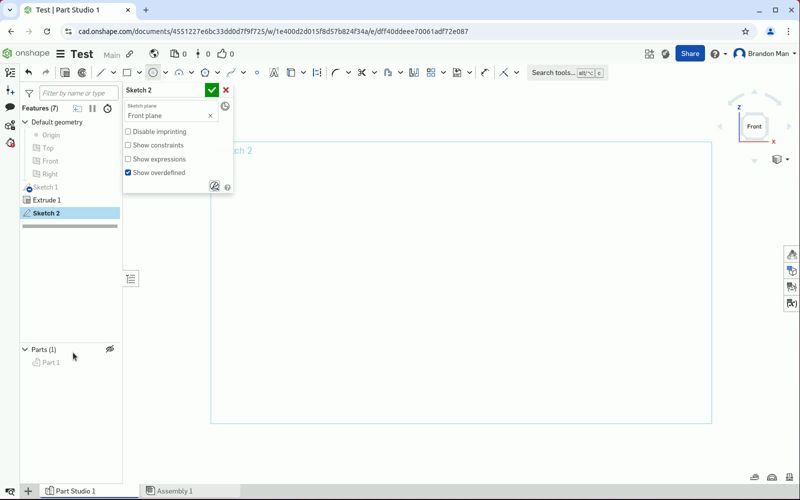
key_down(shift)
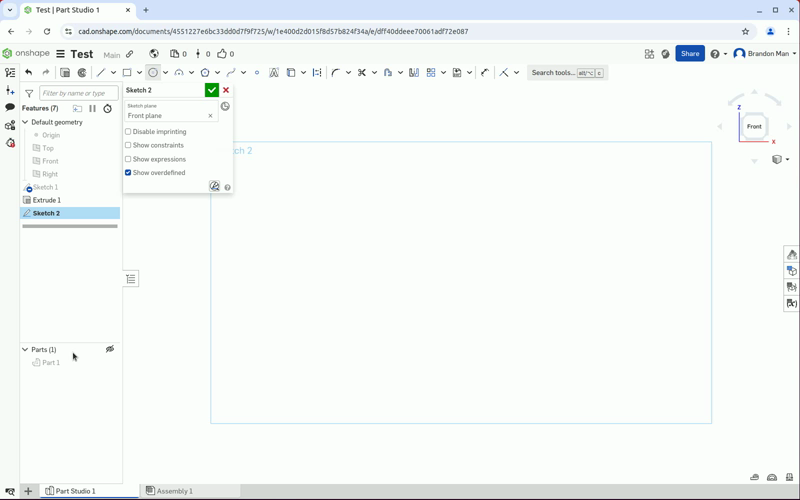
mouse_move(382, 183)
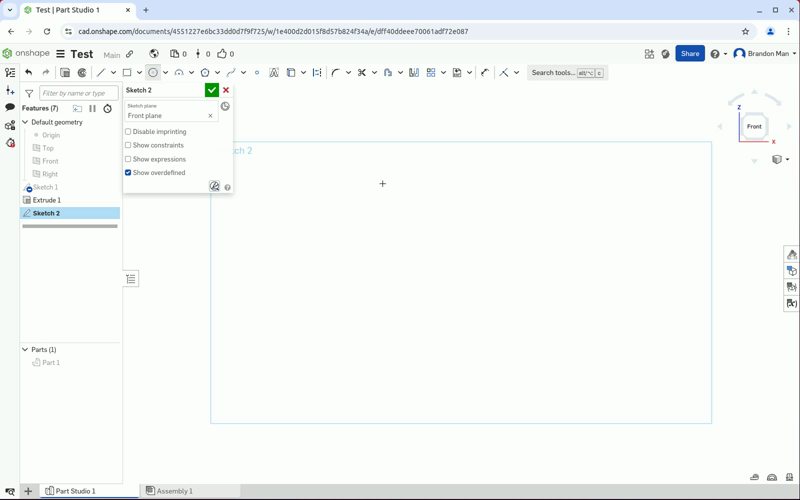
click(382, 183)
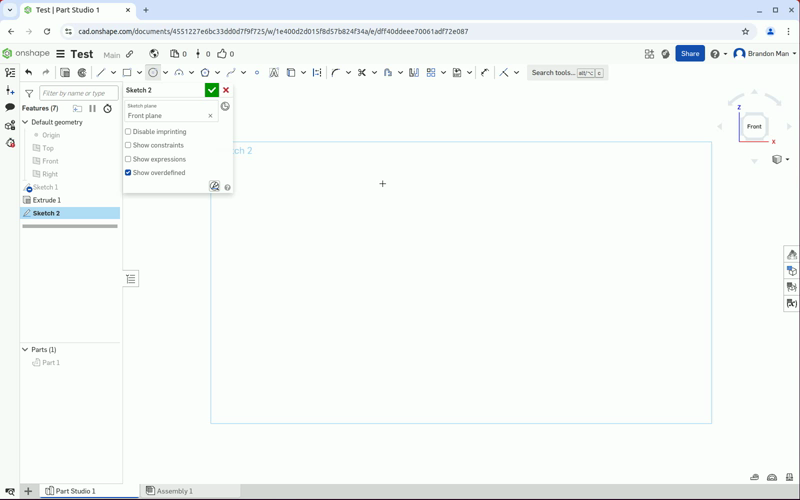
key_up(shift)
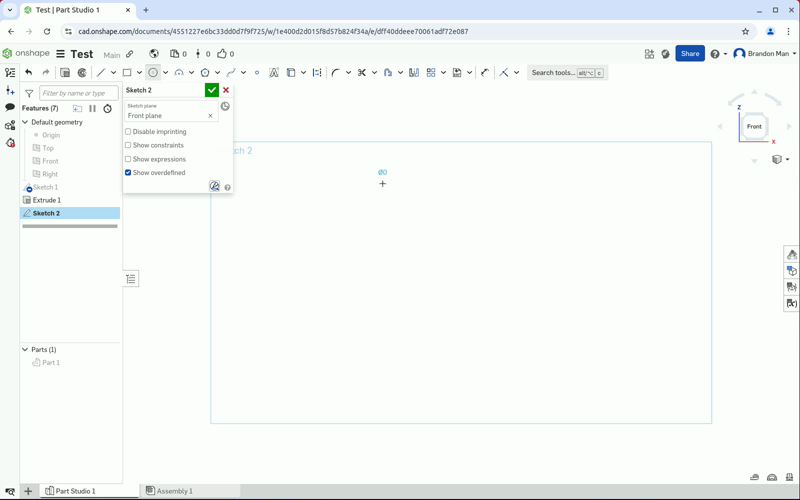
mouse_move(396, 183)
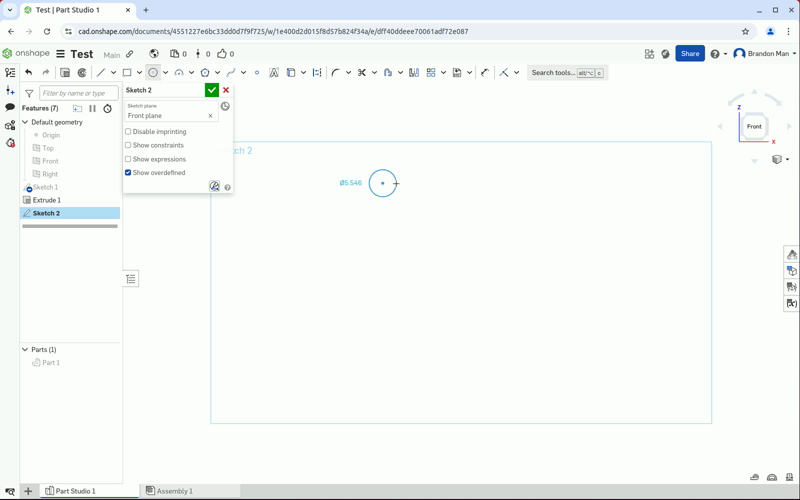
click(396, 183)
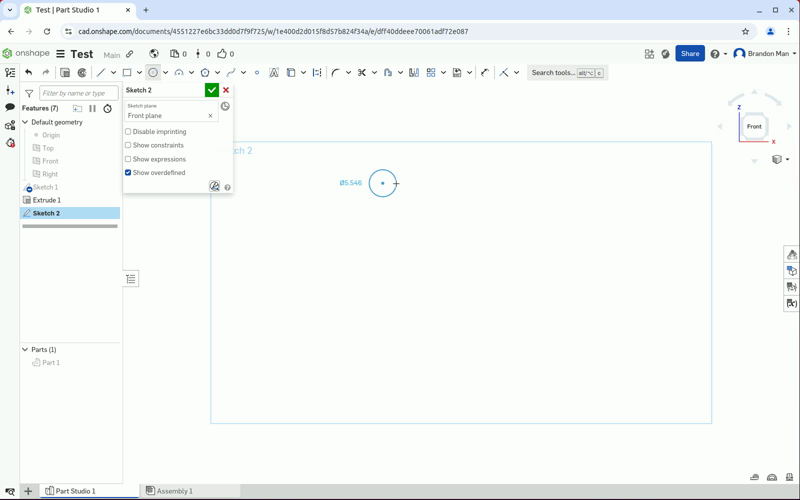
key(esc)
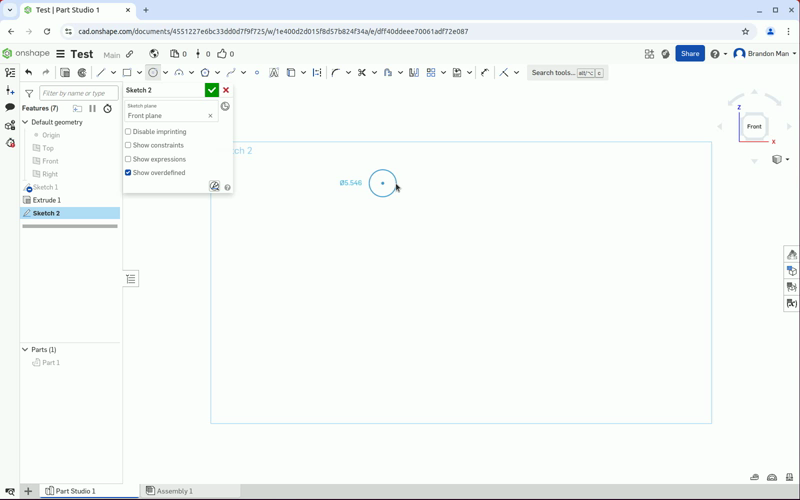
mouse_move(376, 194)
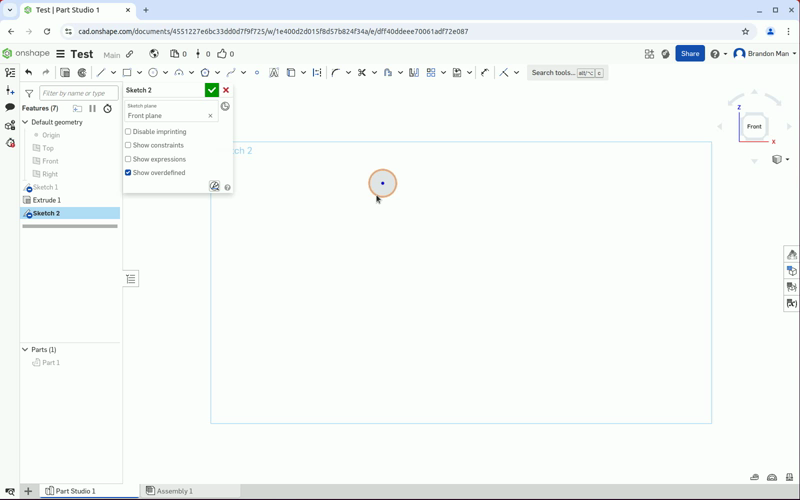
scroll(6)
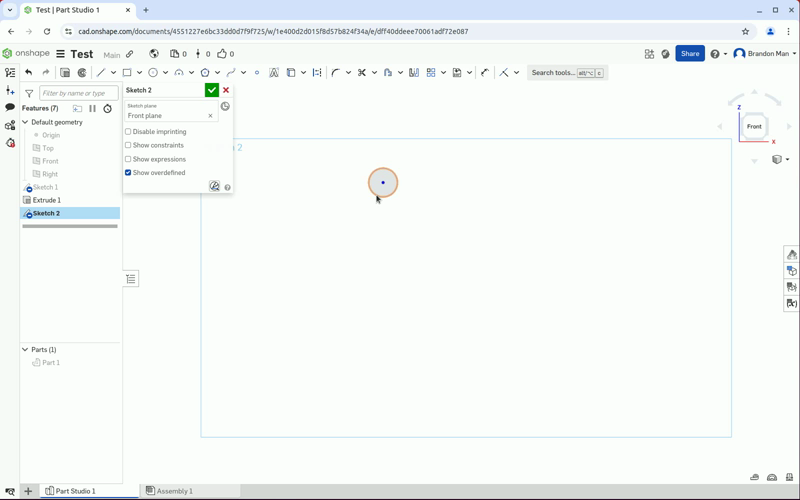
scroll(6)
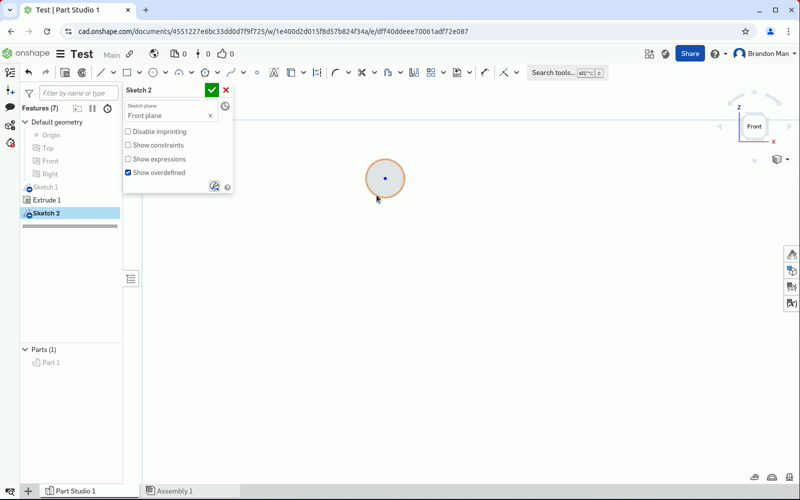
scroll(6)
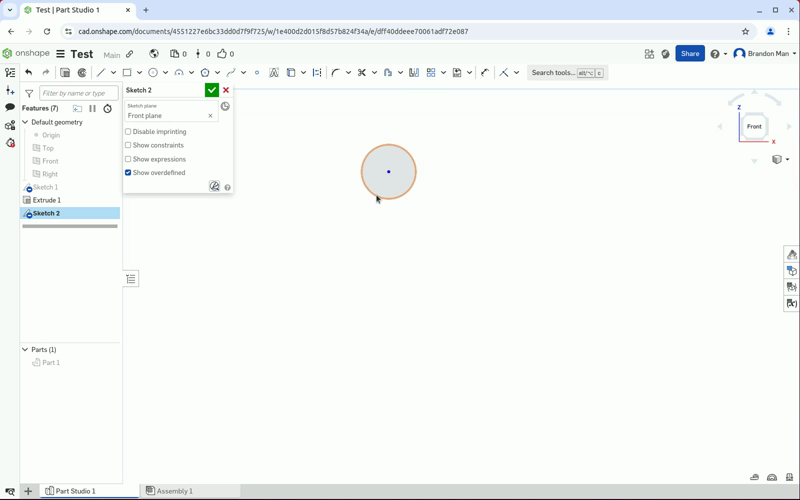
scroll(6)
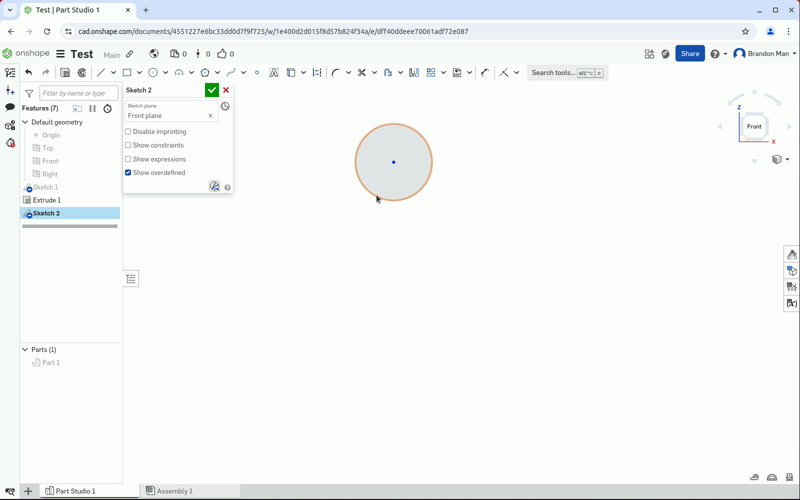
scroll(6)
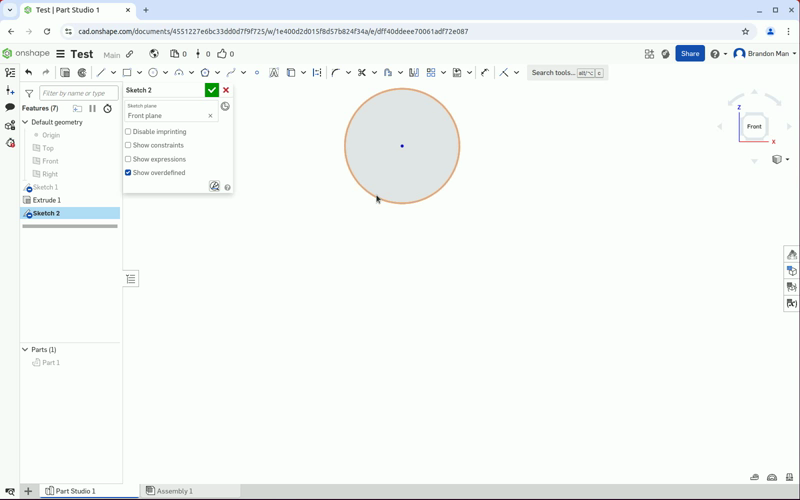
scroll(6)
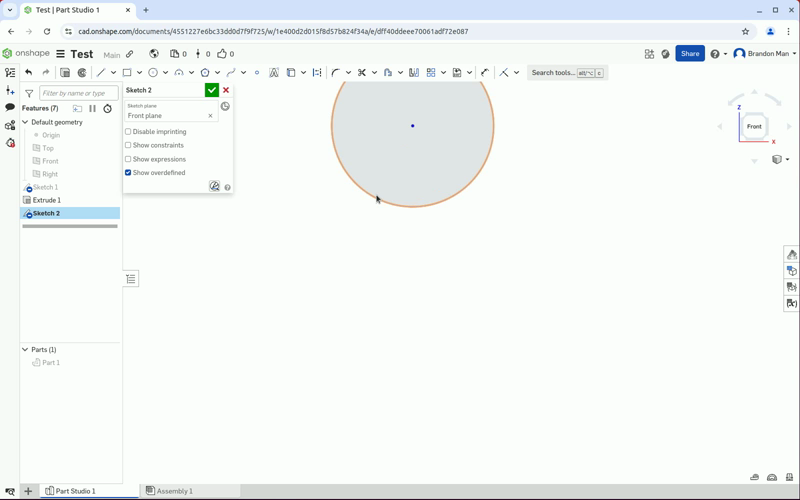
scroll(6)
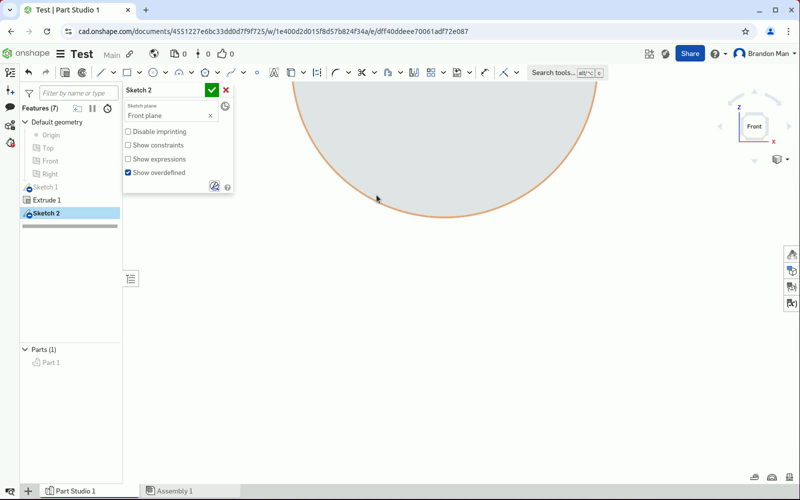
click(376, 194)
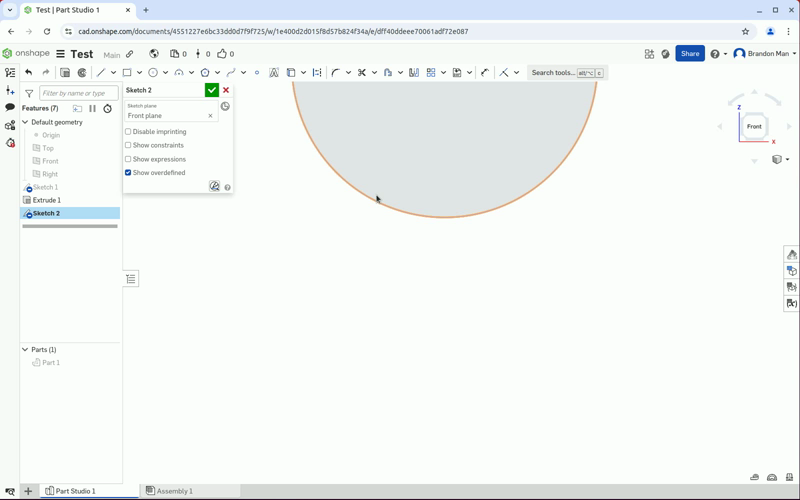
scroll(-6)
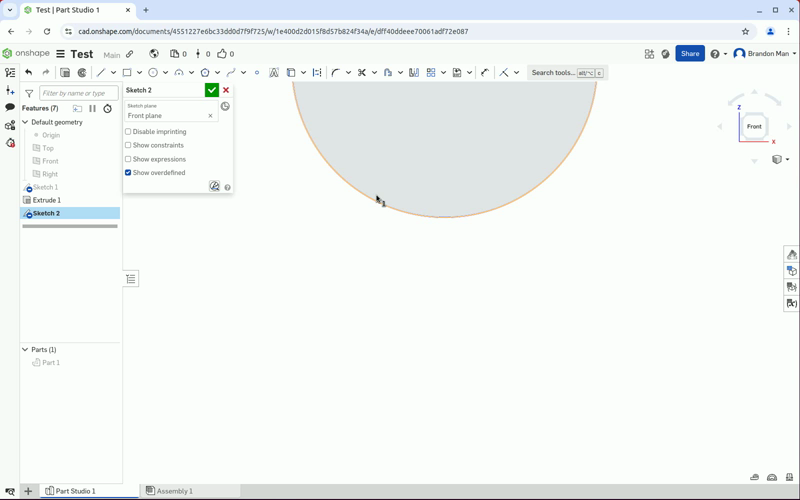
scroll(-6)
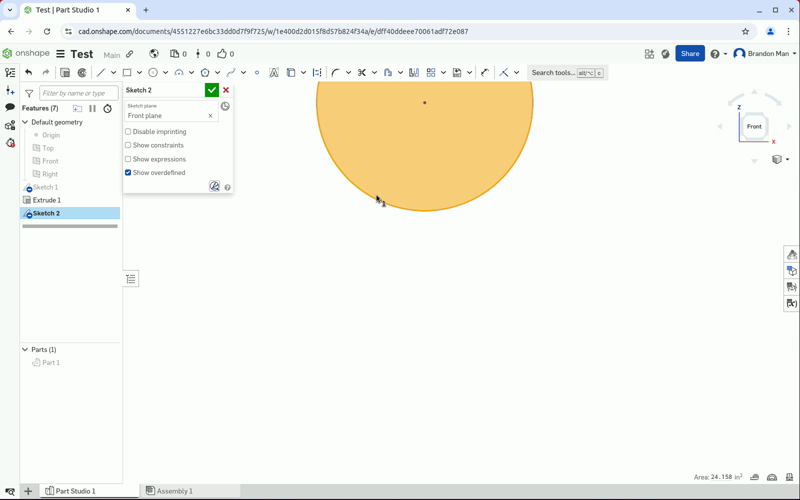
scroll(-6)
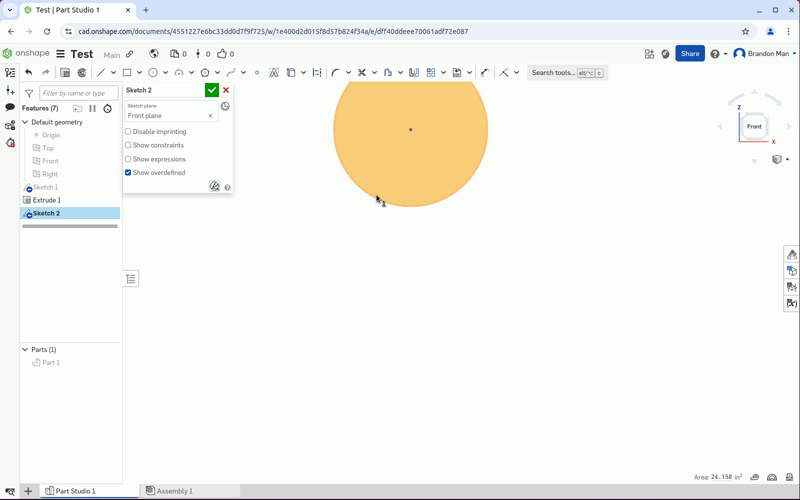
scroll(-6)
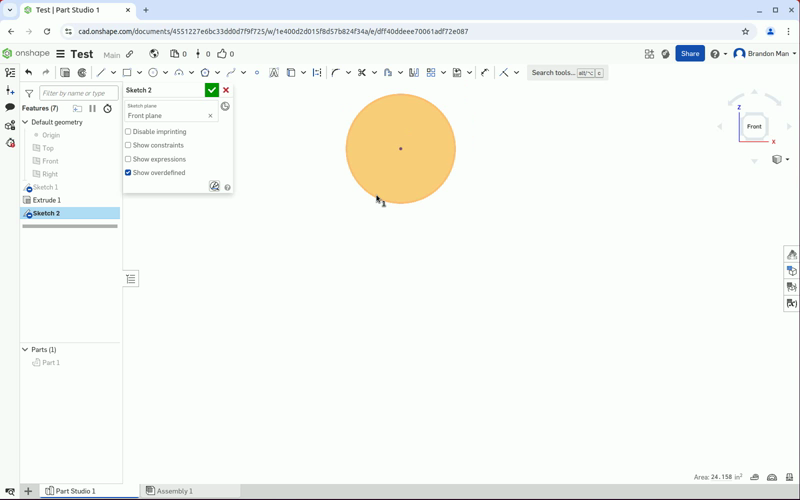
scroll(-6)
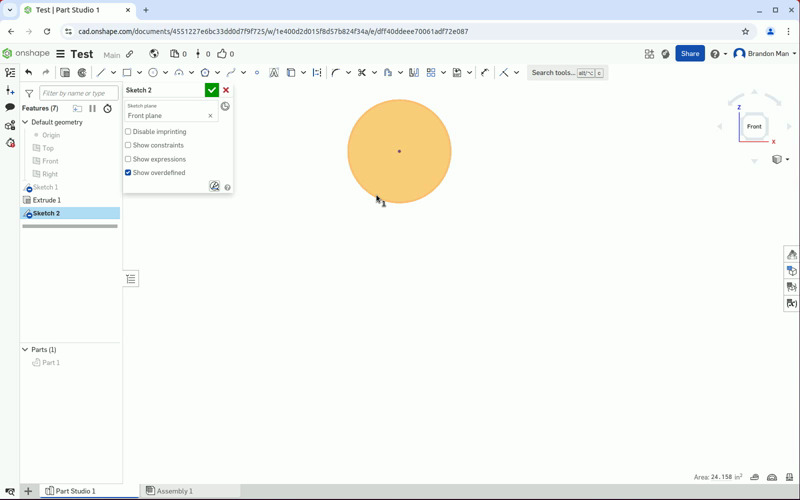
scroll(-6)
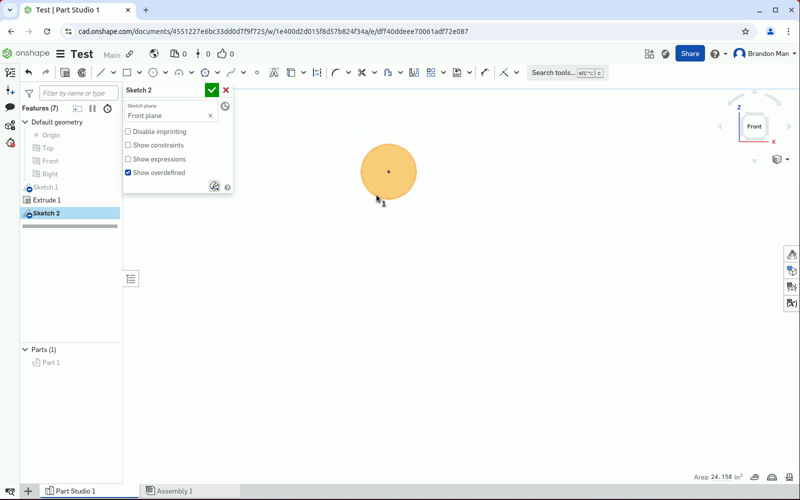
scroll(-6)
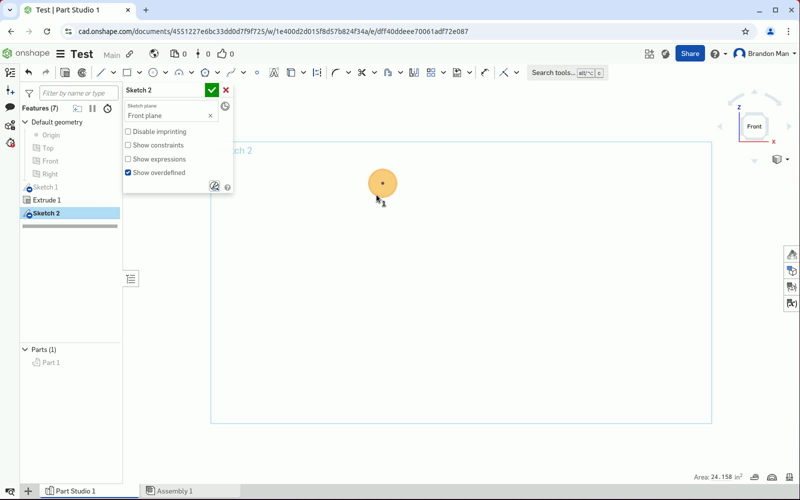
mouse_move(73, 352)
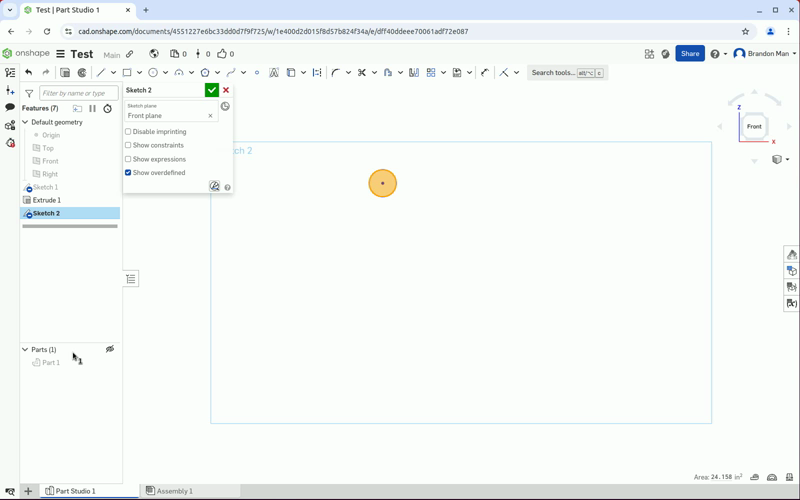
key(shift+y)
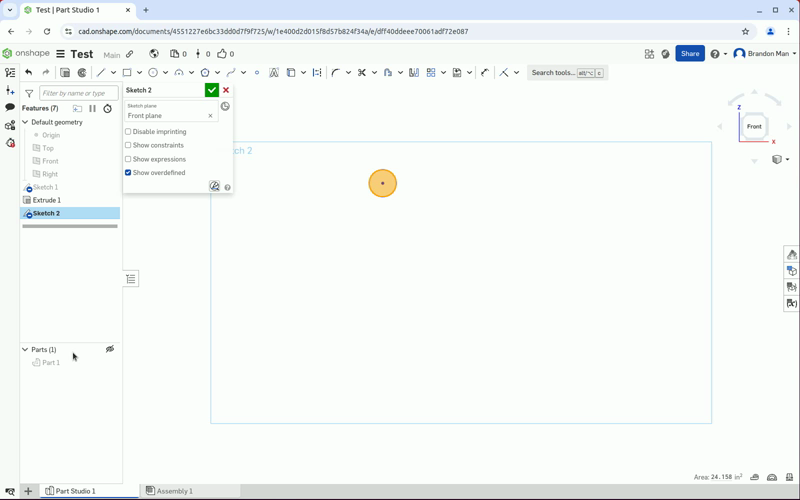
key(shift+e)
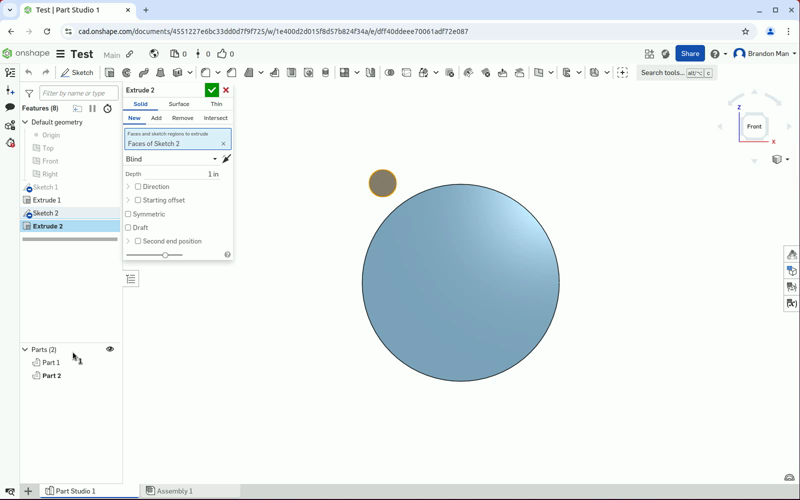
mouse_move(143, 106)
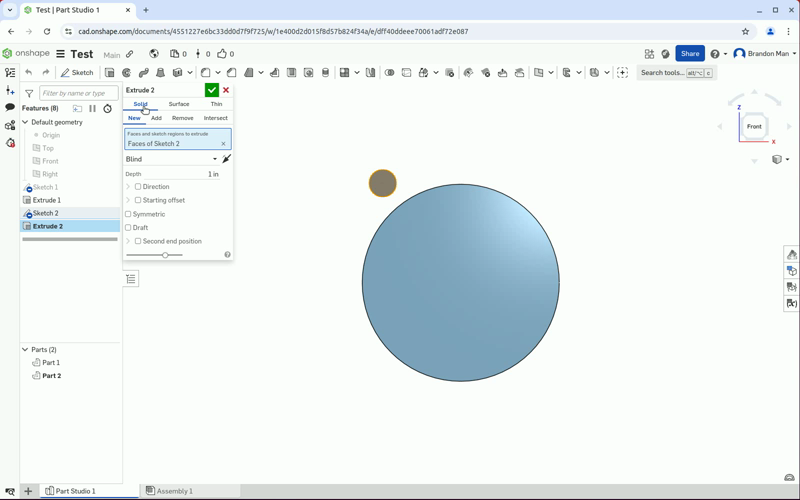
click(143, 106)
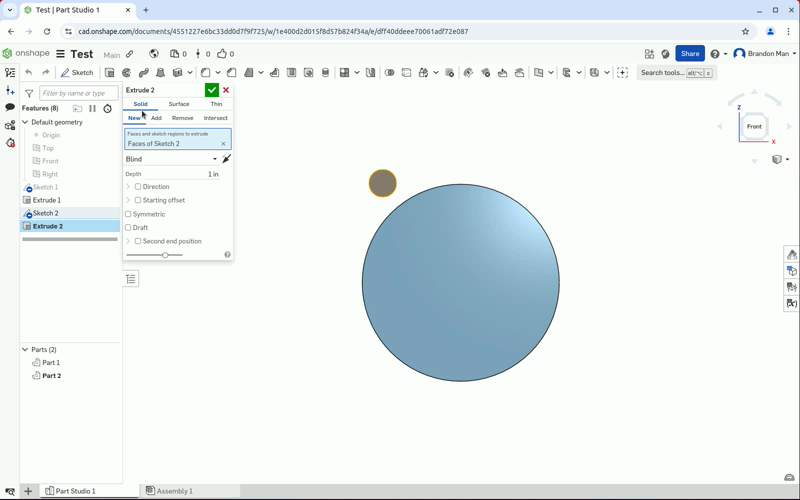
mouse_move(137, 120)
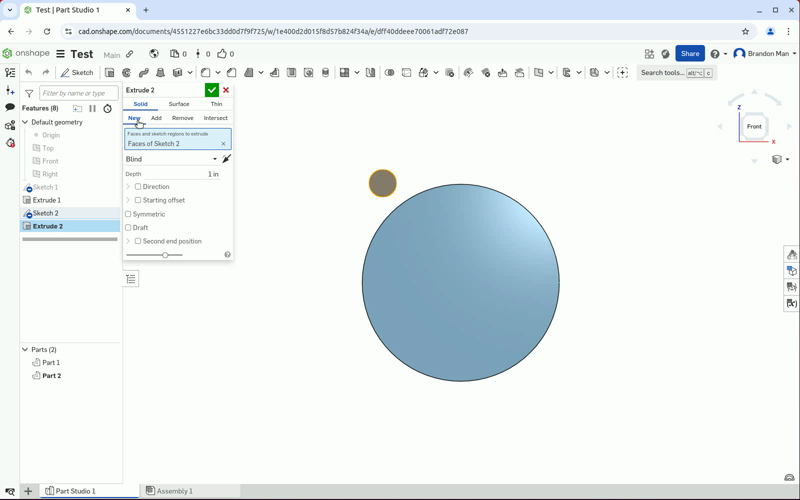
click(137, 120)
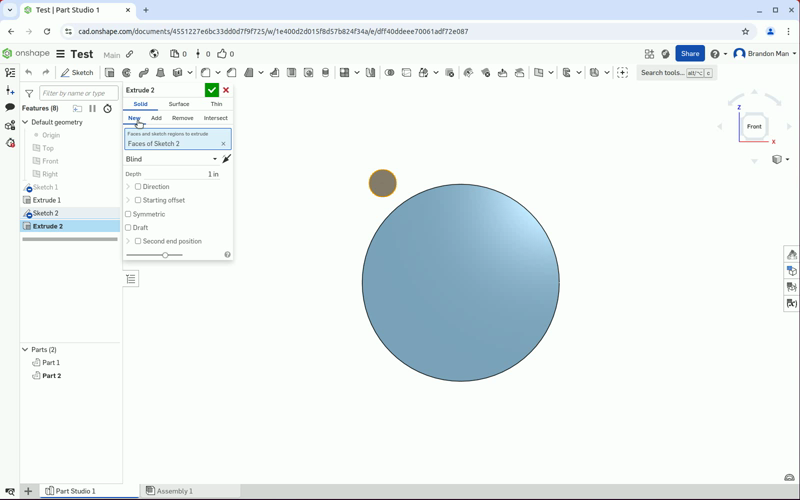
key(tab, 4)
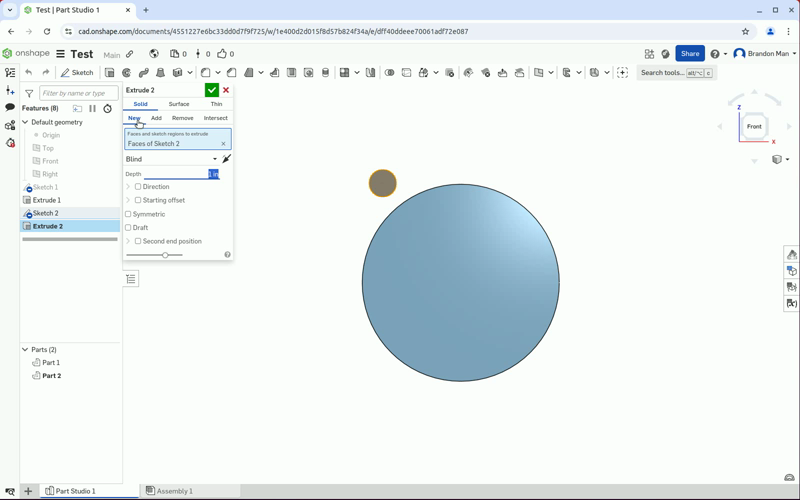
text(-0.241)
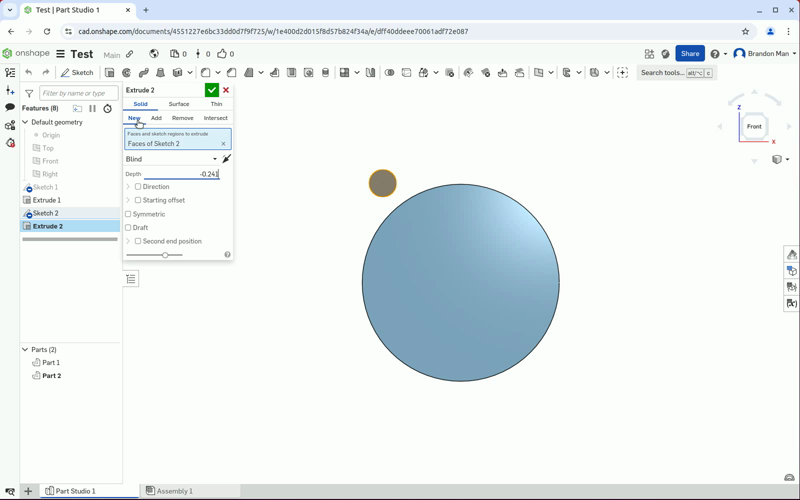
key(enter)
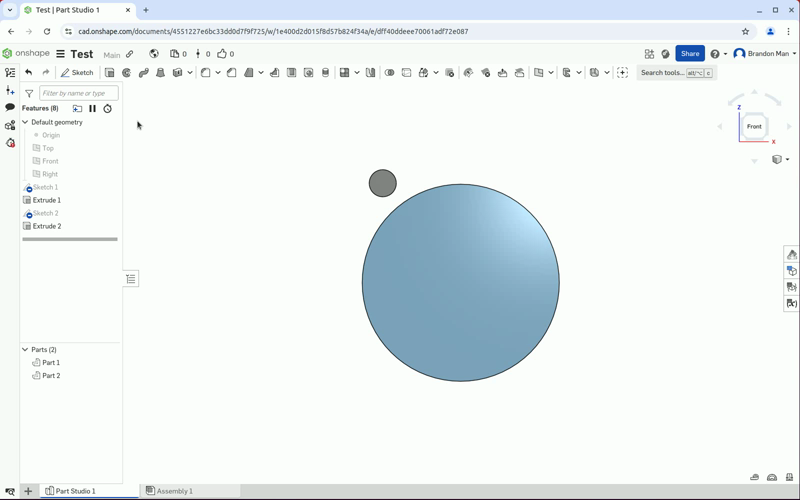
key(shift+h)
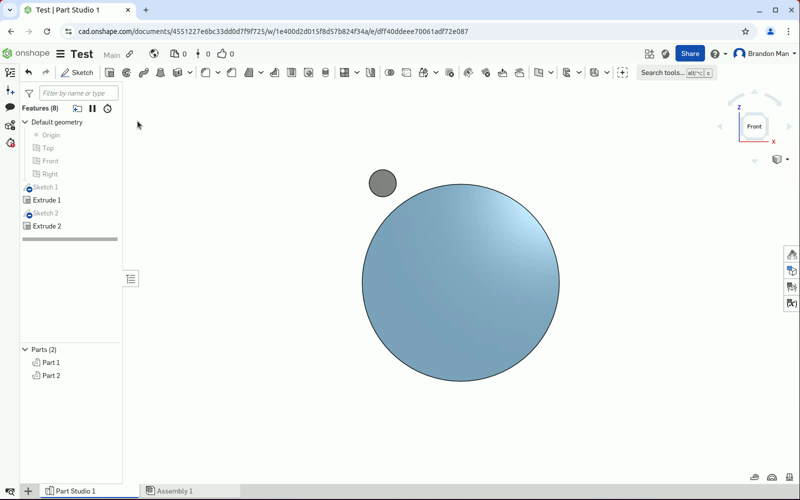
key(shift+h)
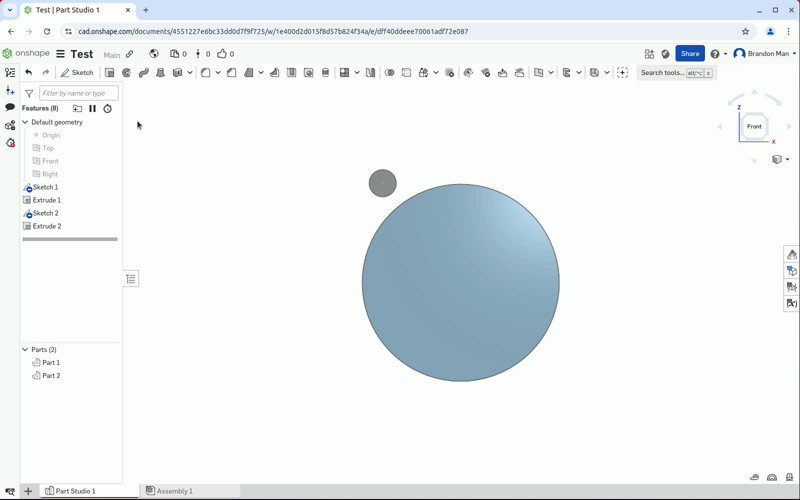
mouse_move(73, 189)
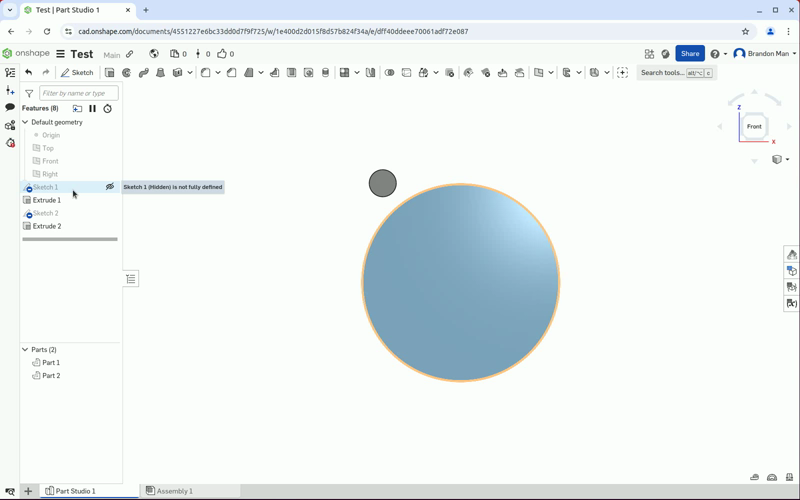
click(73, 189)
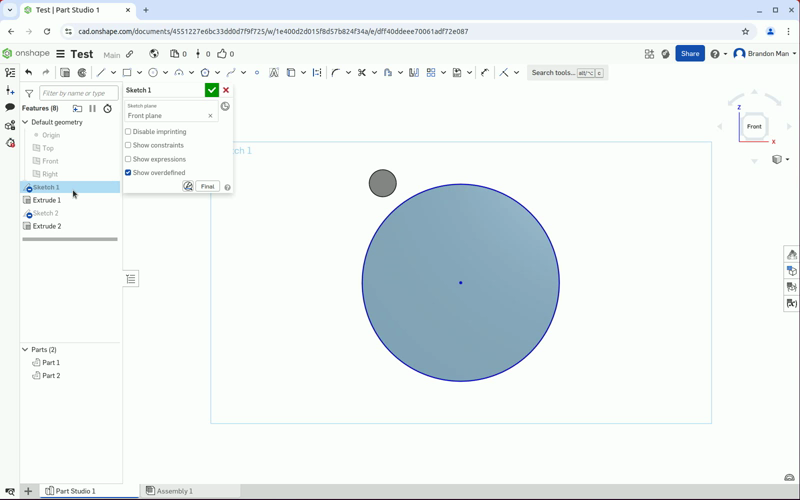
mouse_move(229, 92)
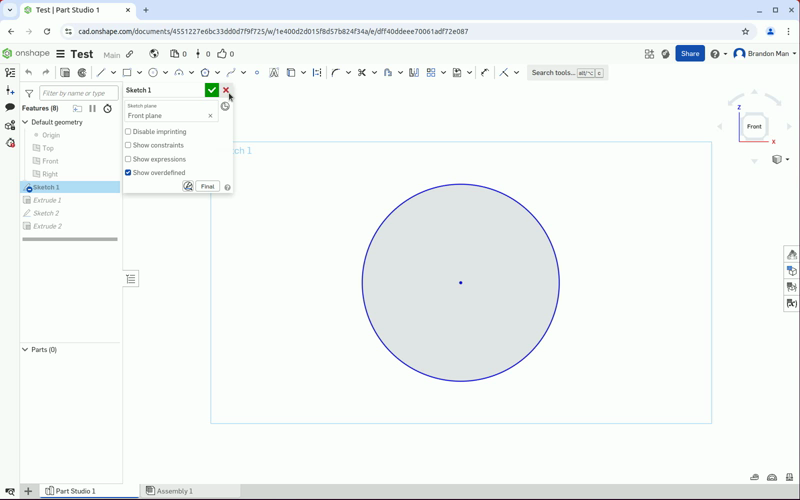
click(229, 92)
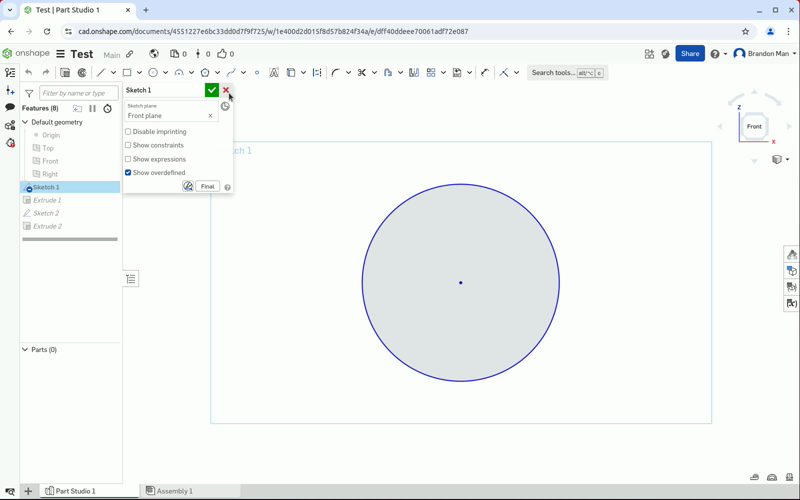
key(shift+s)
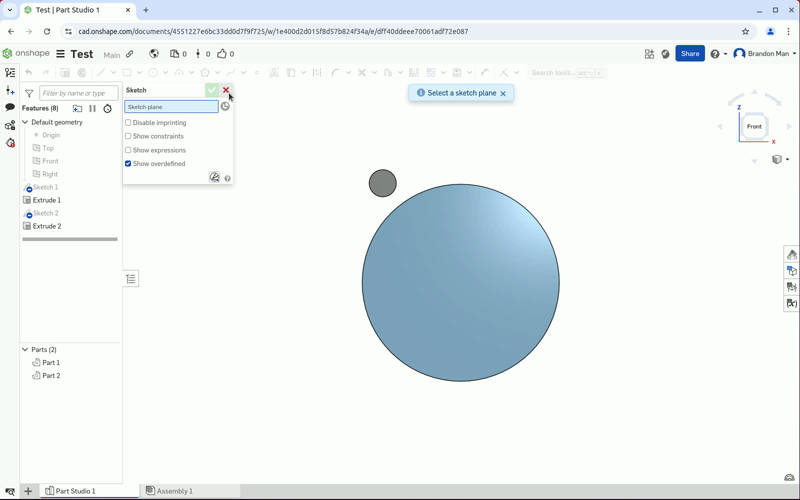
mouse_move(73, 163)
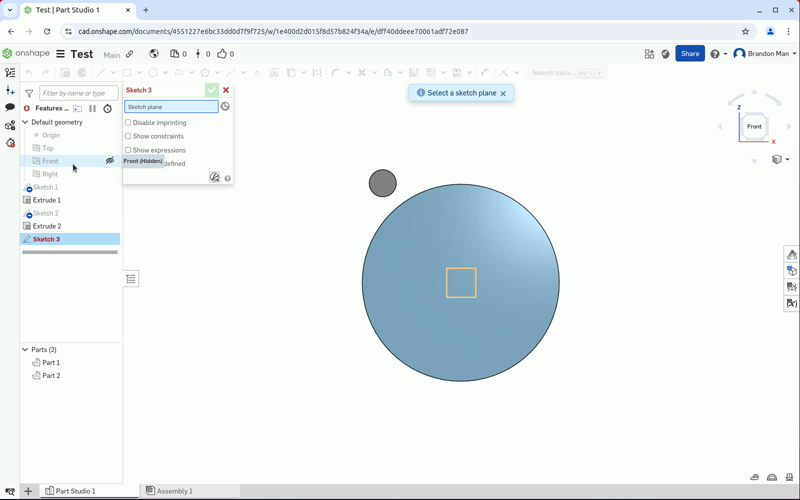
click(73, 163)
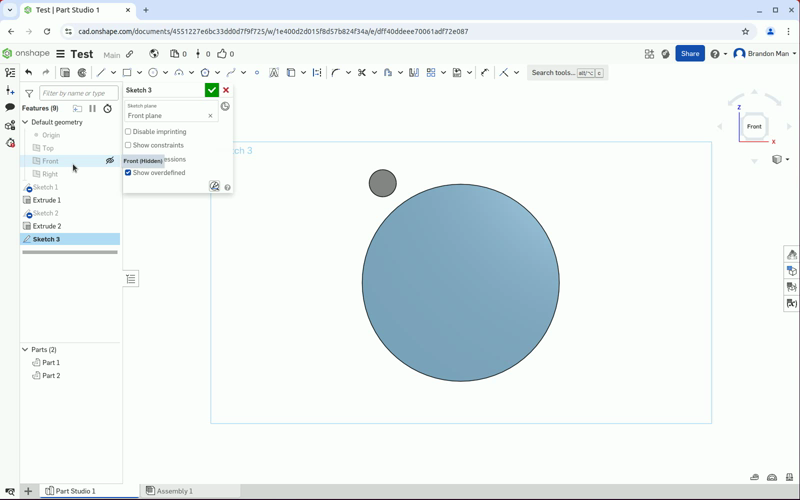
mouse_move(73, 352)
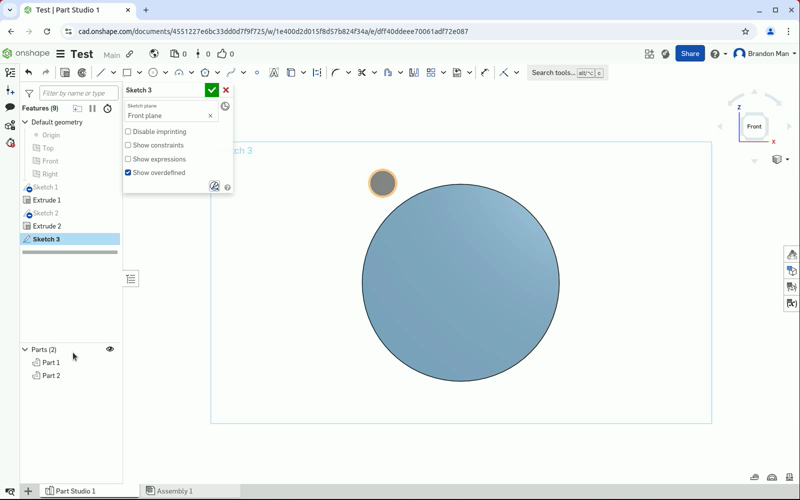
key(y)
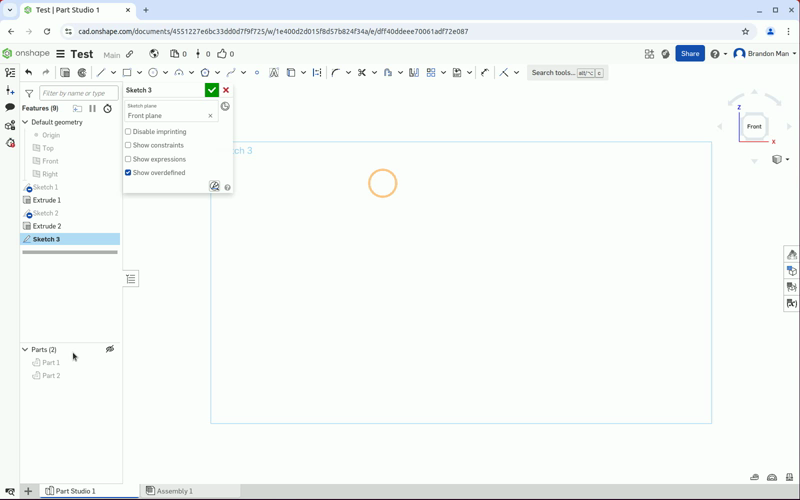
key(c)
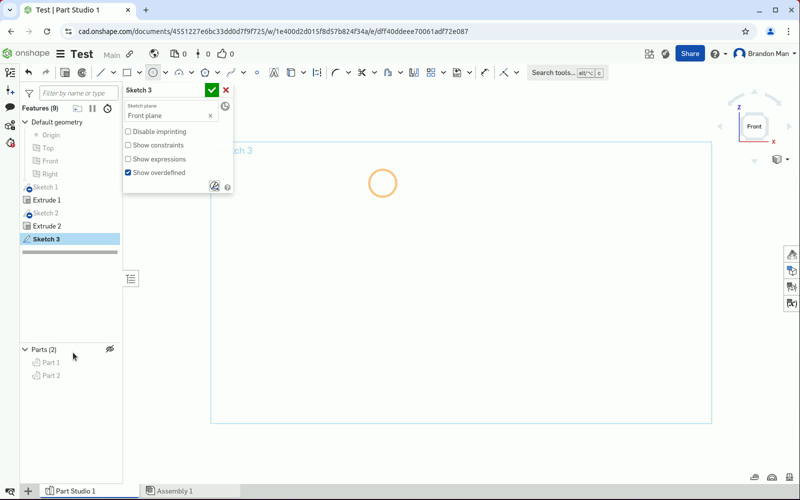
key_down(shift)
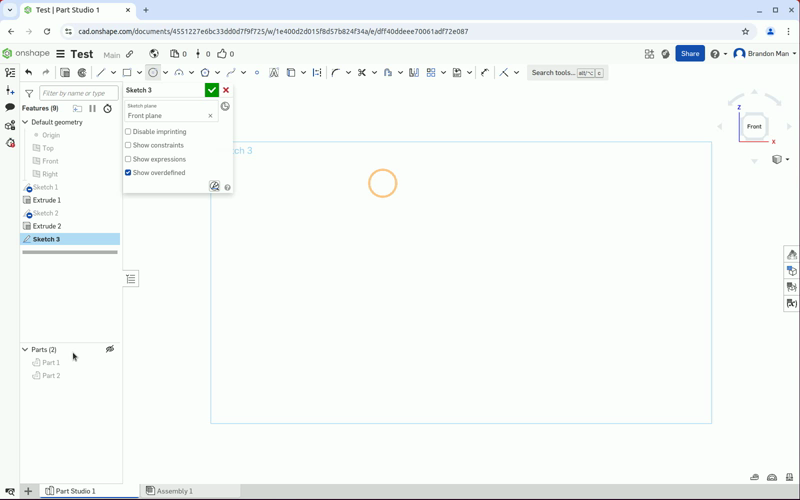
mouse_move(540, 382)
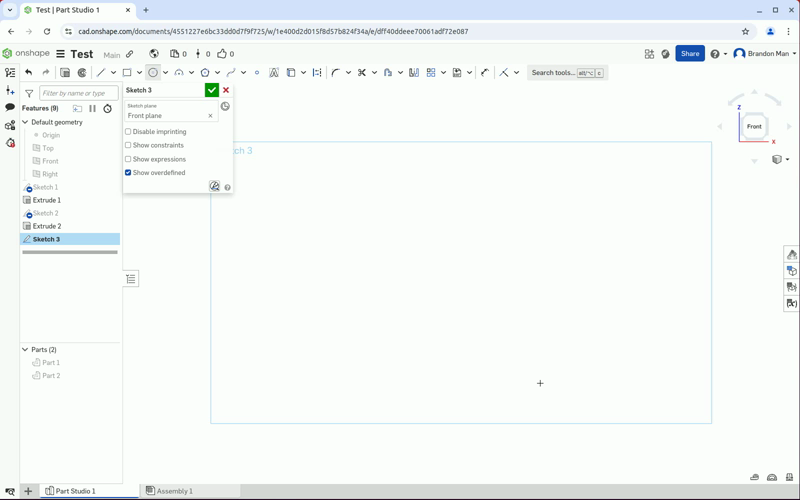
click(540, 382)
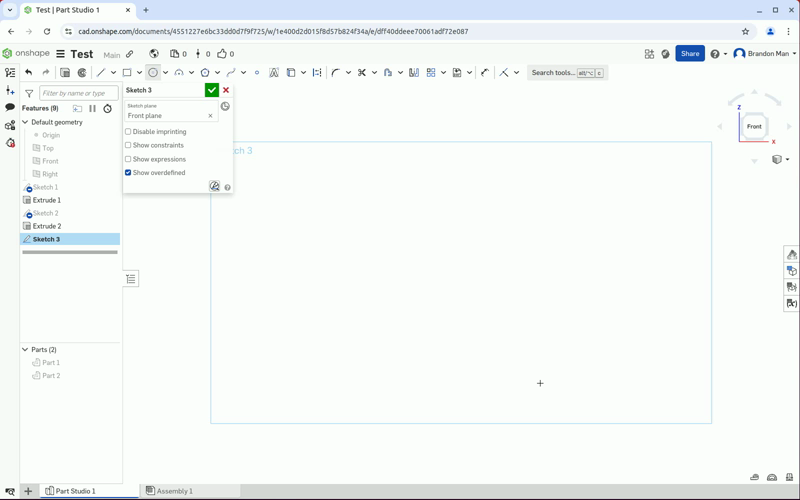
key_up(shift)
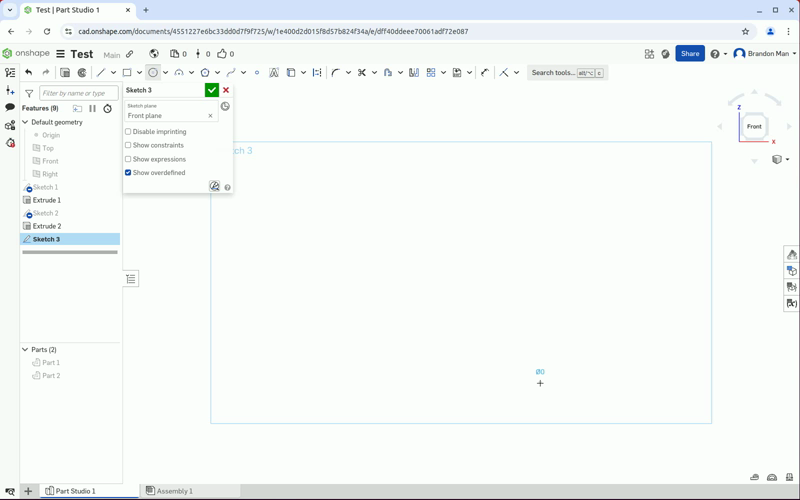
mouse_move(553, 382)
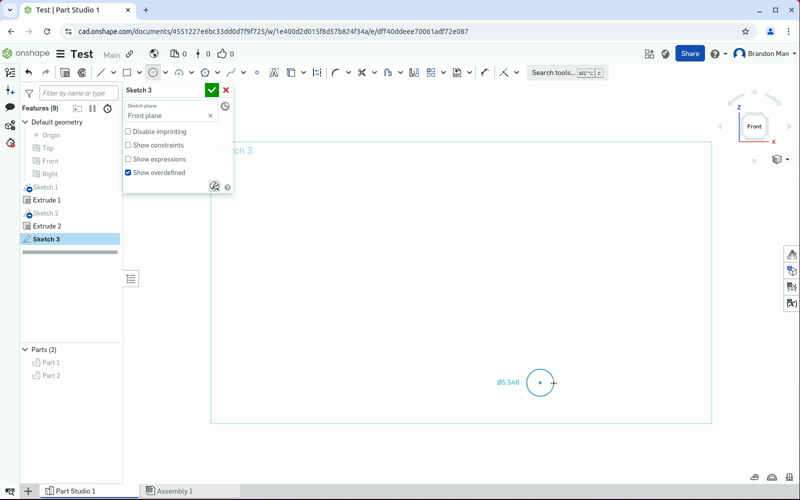
click(553, 382)
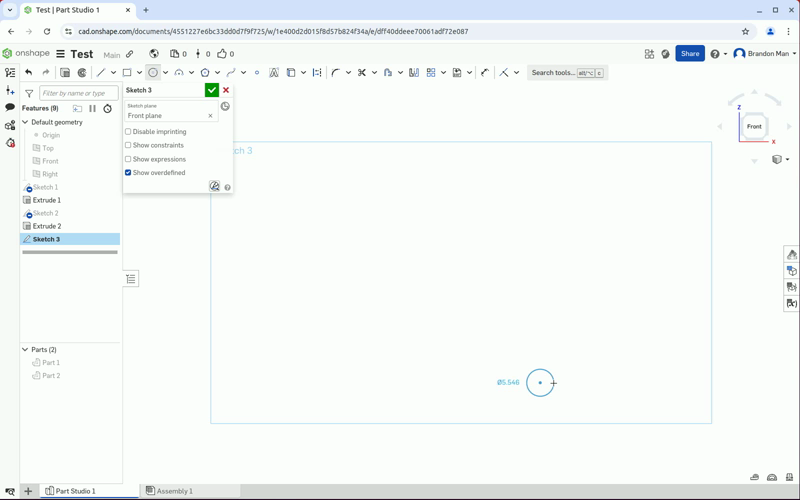
key(esc)
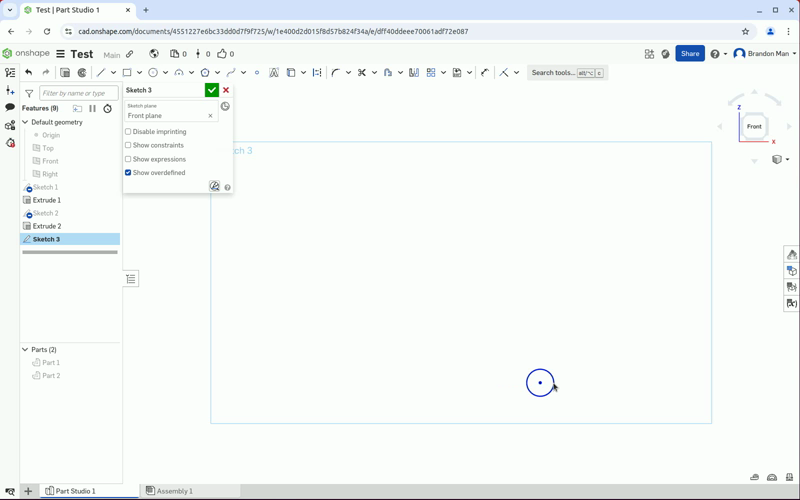
mouse_move(545, 375)
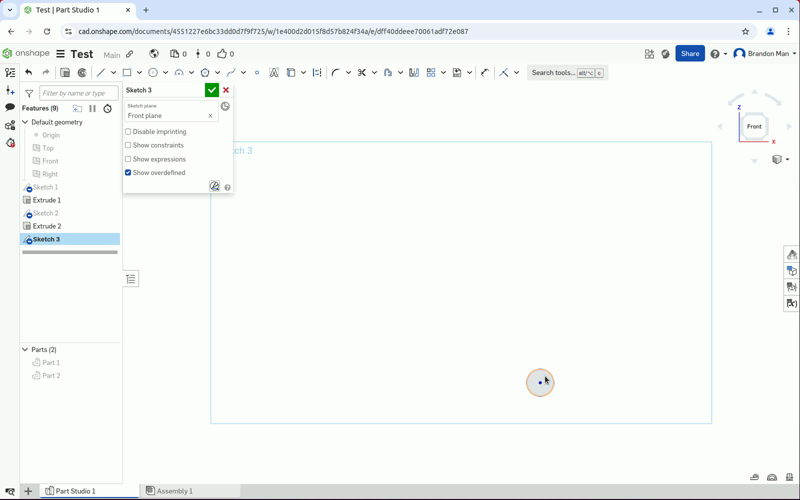
scroll(6)
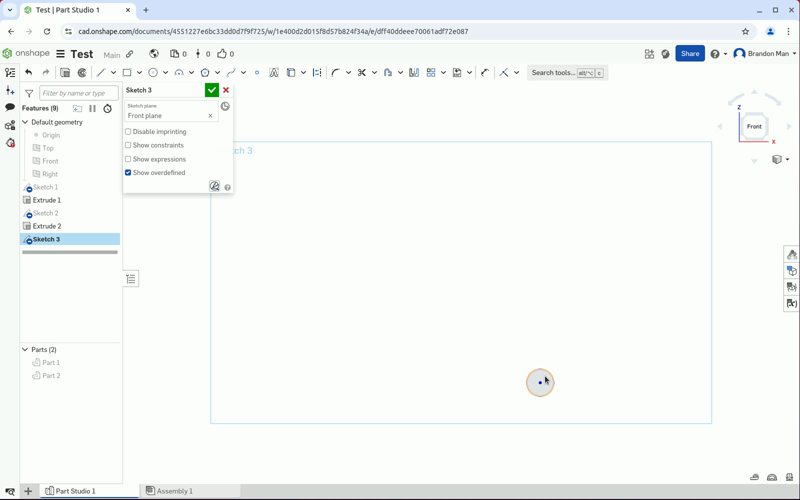
scroll(6)
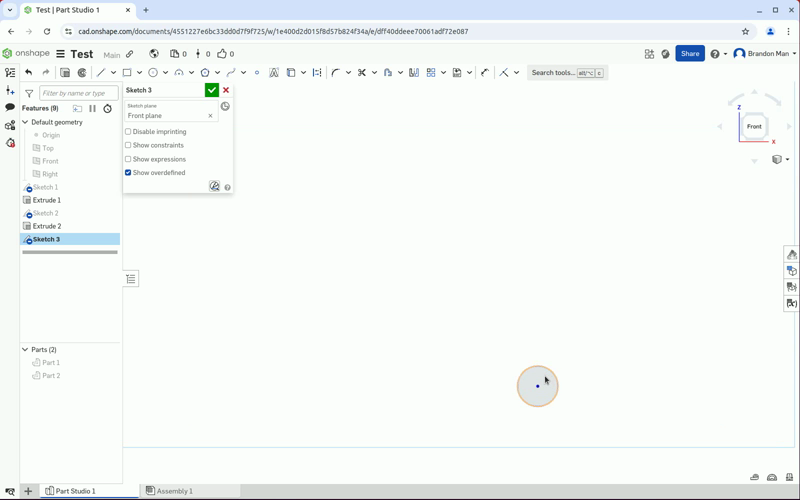
scroll(6)
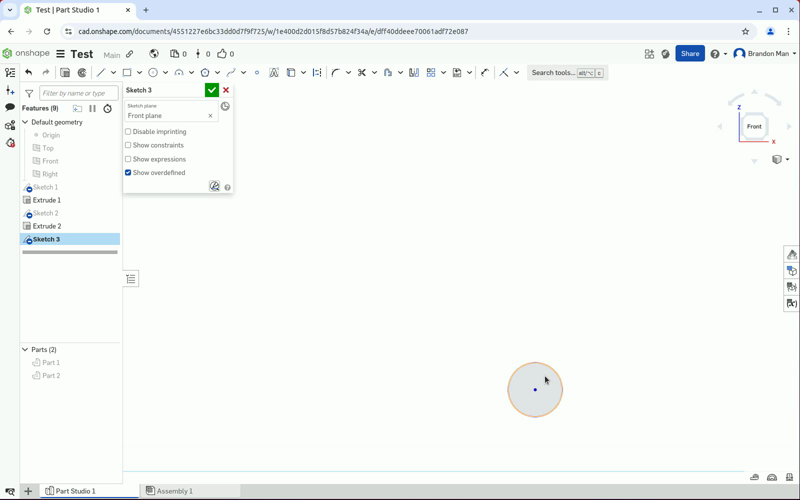
scroll(6)
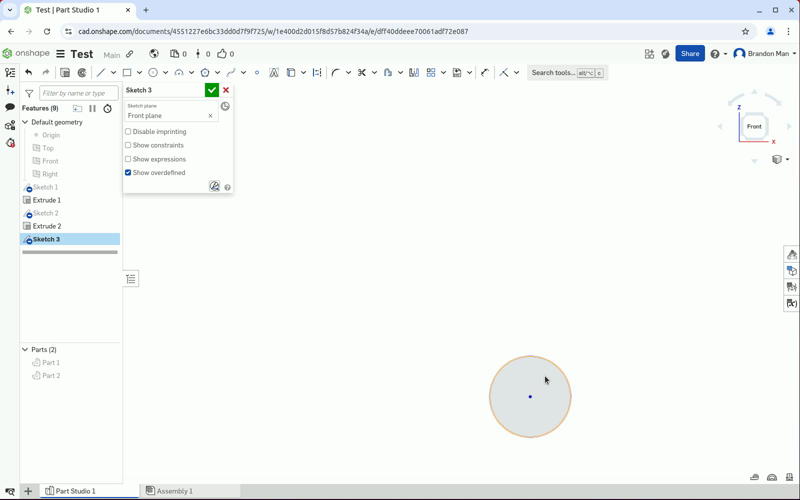
scroll(6)
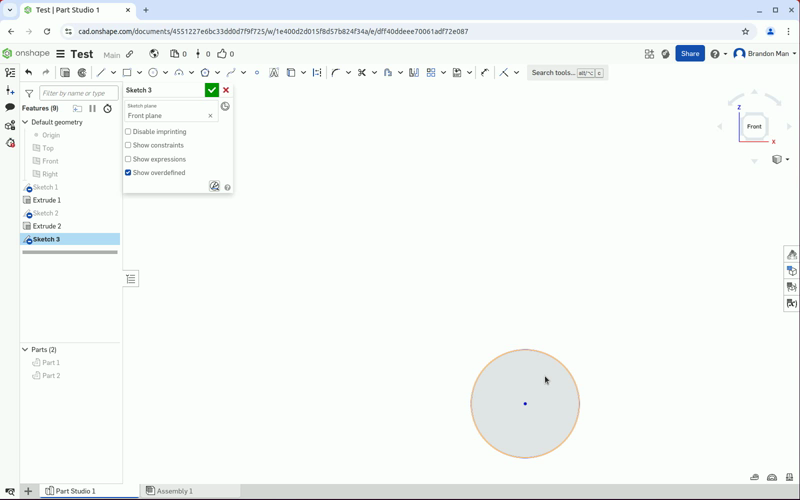
scroll(6)
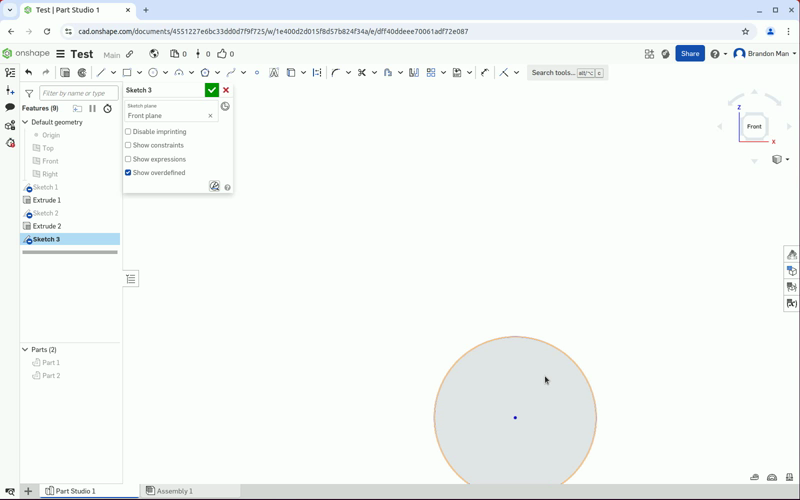
scroll(6)
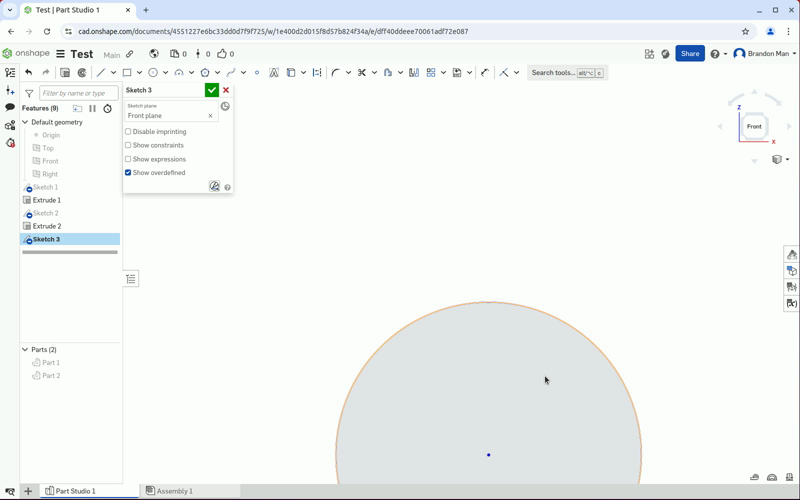
click(545, 375)
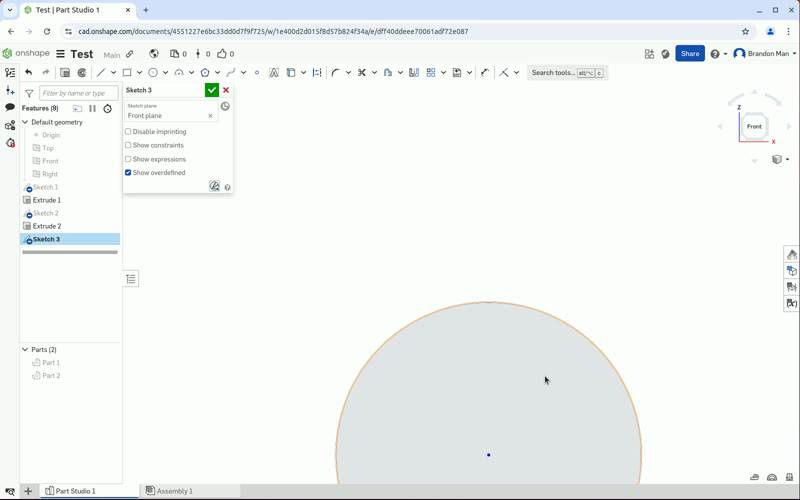
scroll(-6)
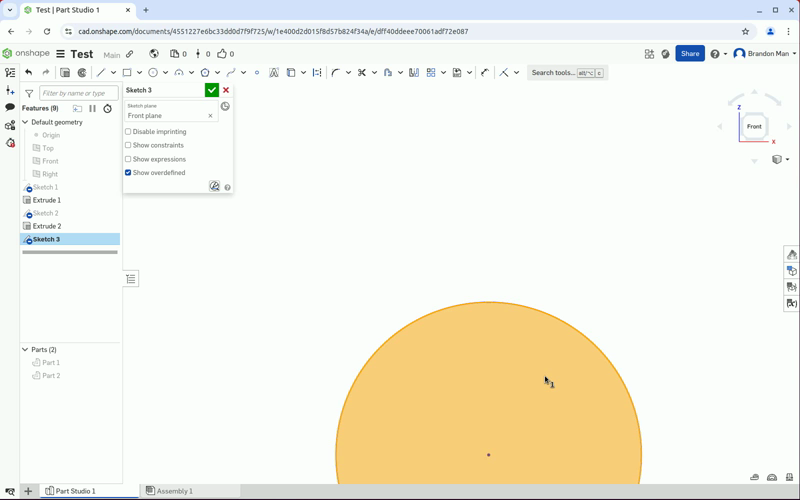
scroll(-6)
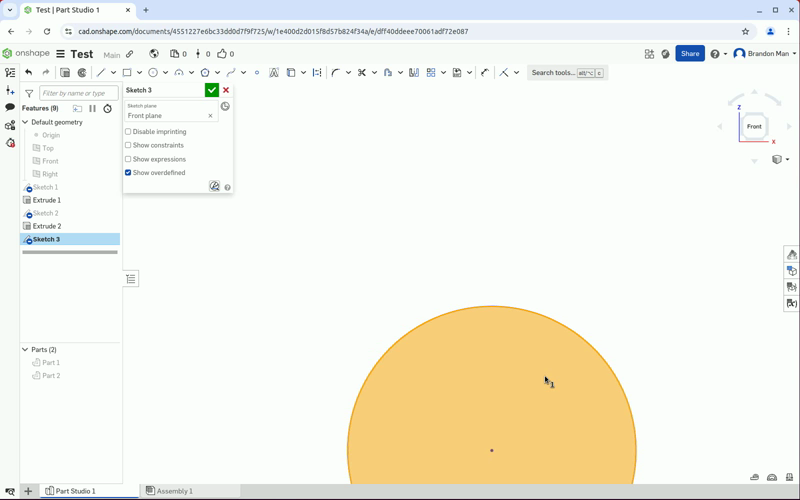
scroll(-6)
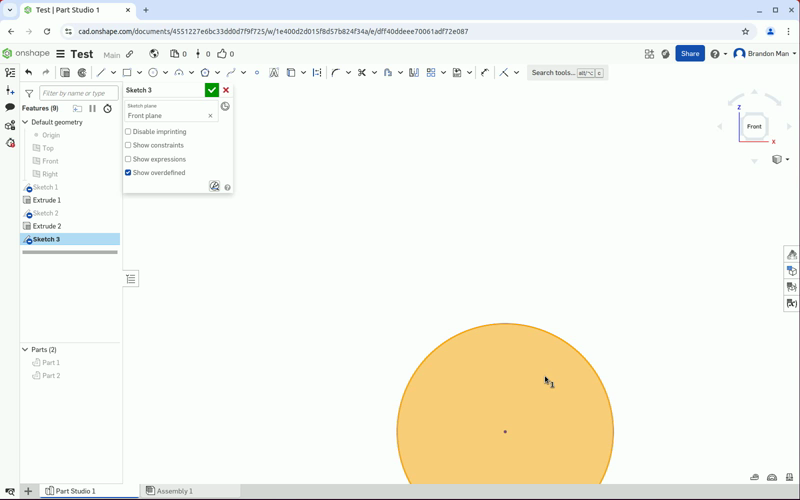
scroll(-6)
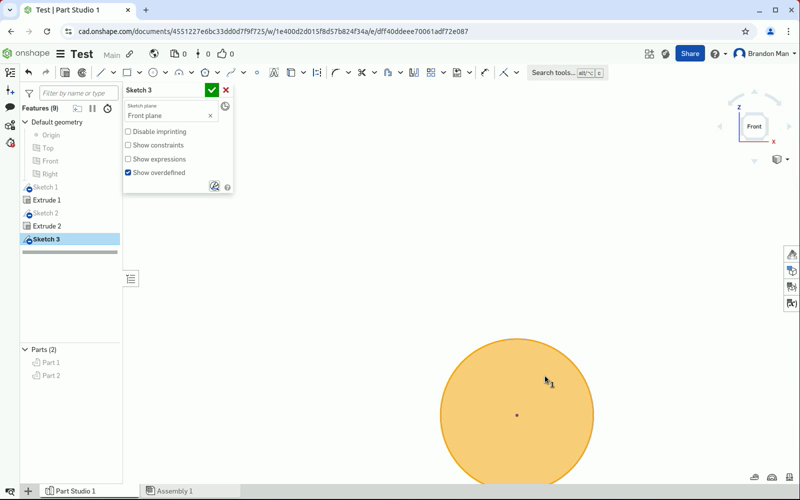
scroll(-6)
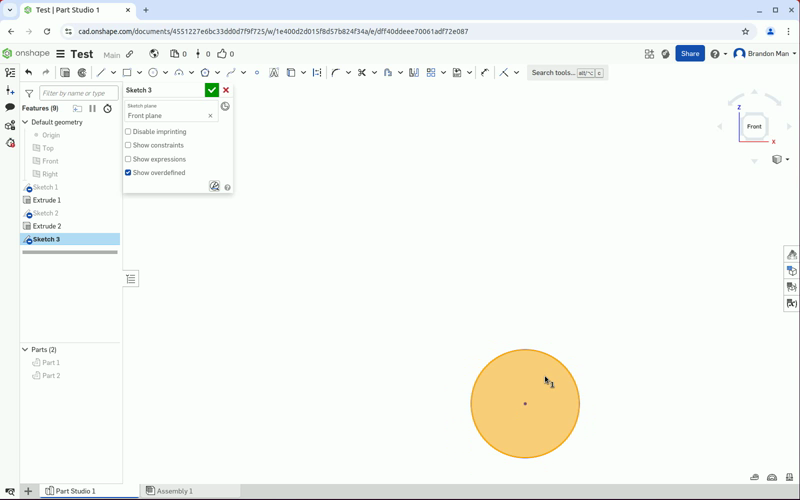
scroll(-6)
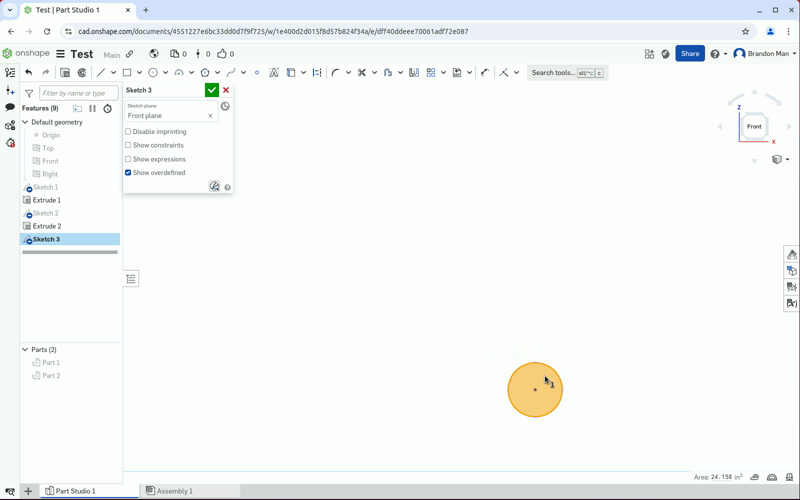
scroll(-6)
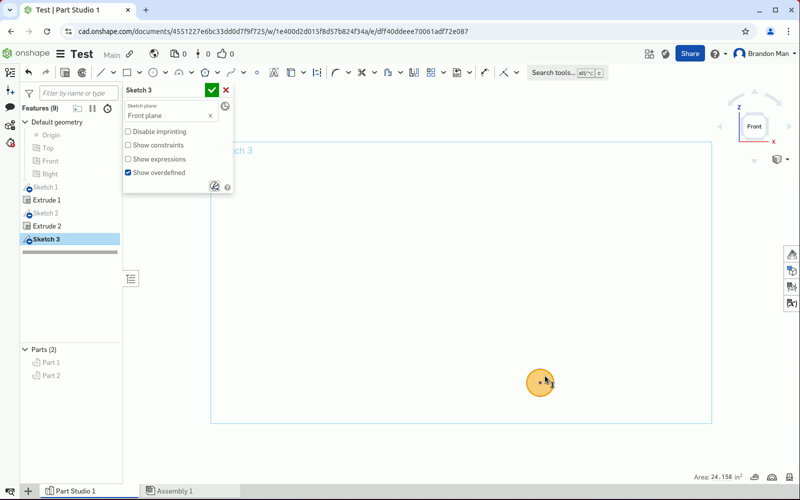
mouse_move(73, 352)
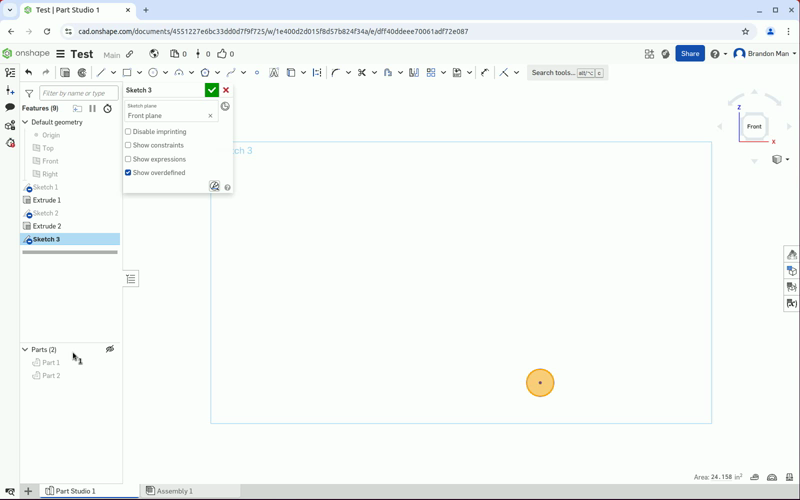
key(shift+y)
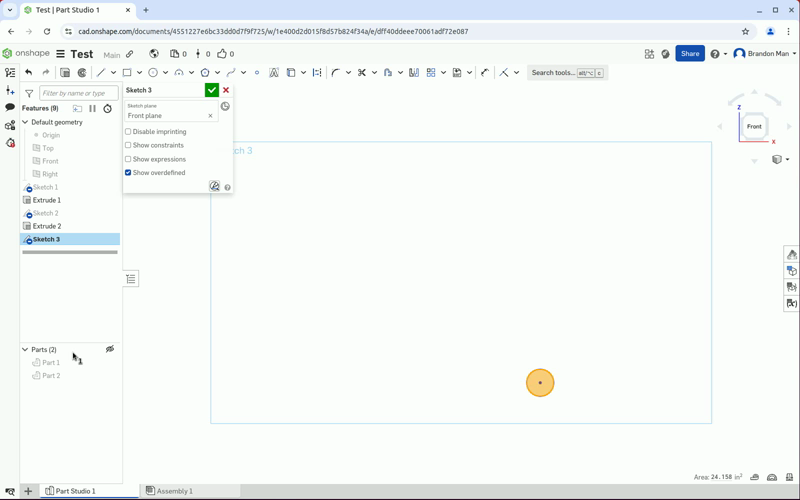
key(shift+e)
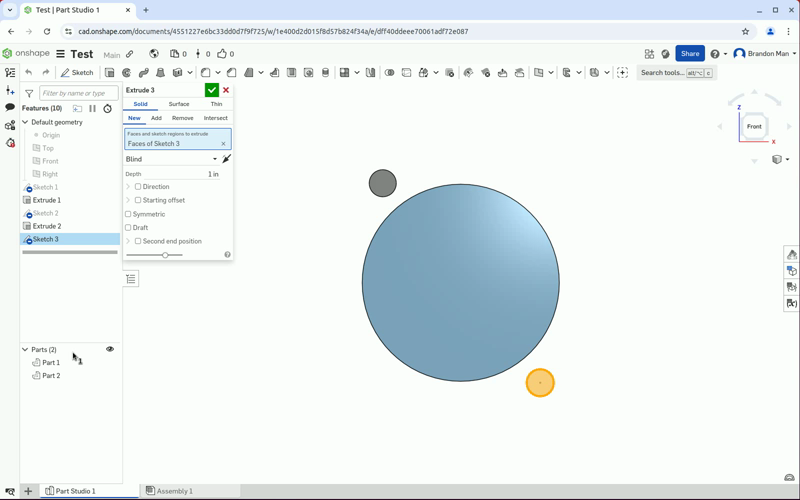
mouse_move(143, 106)
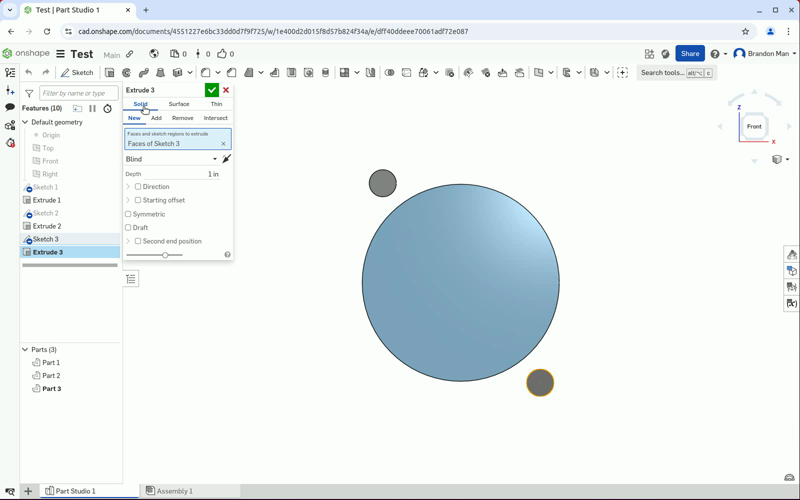
click(143, 106)
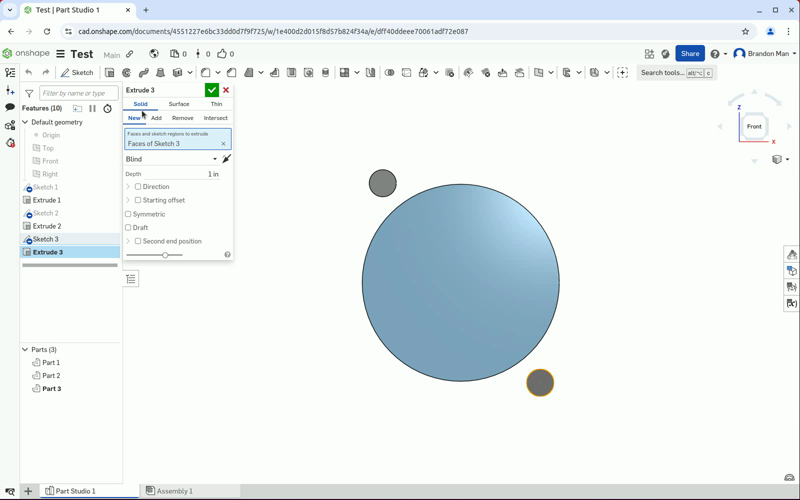
mouse_move(137, 120)
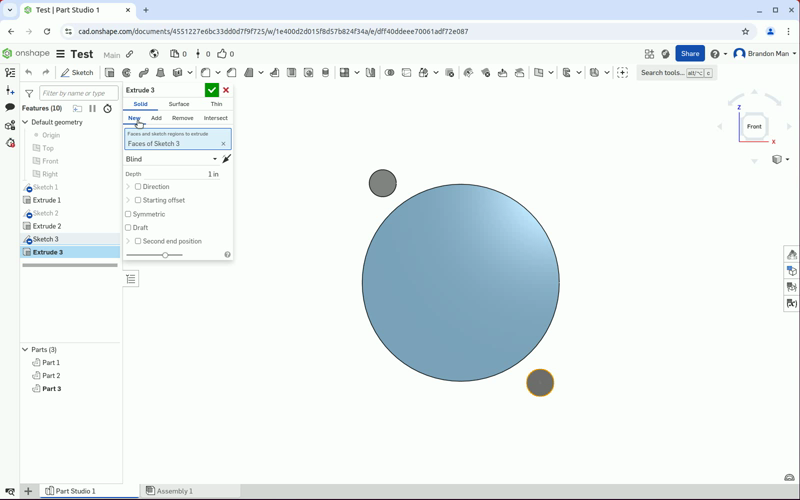
click(137, 120)
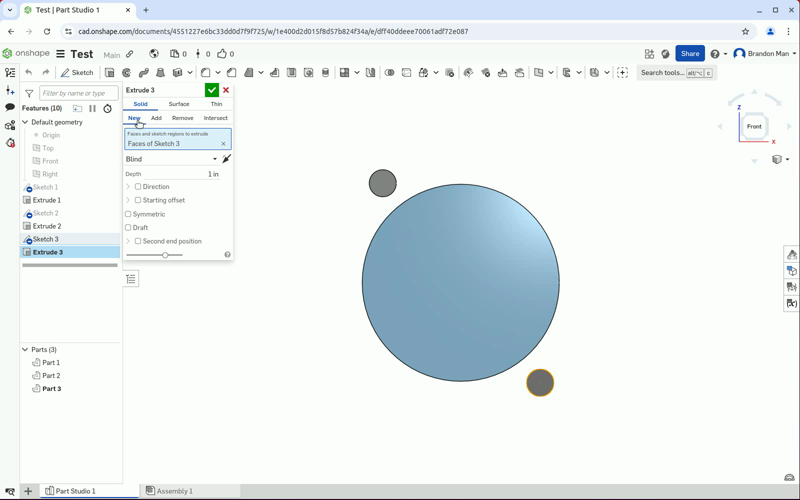
key(tab, 4)
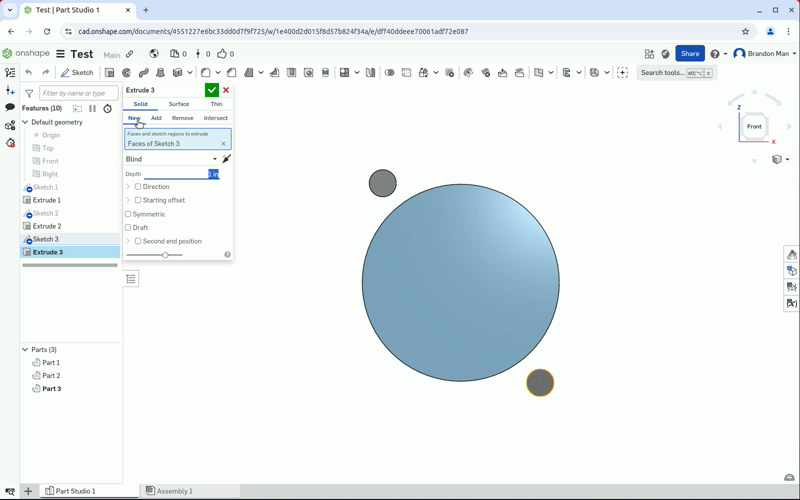
text(-0.241)
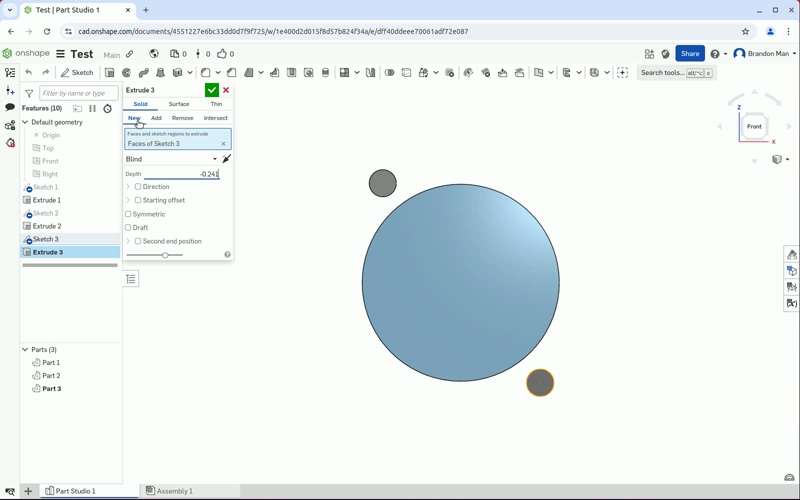
key(enter)
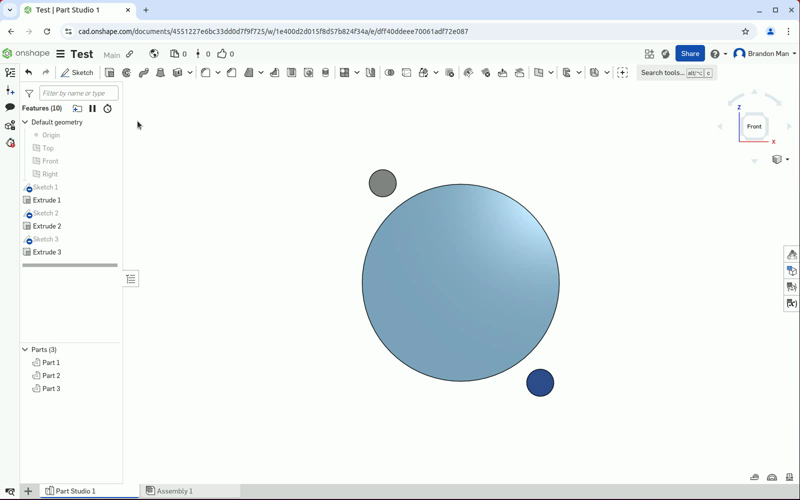
key(shift+h)
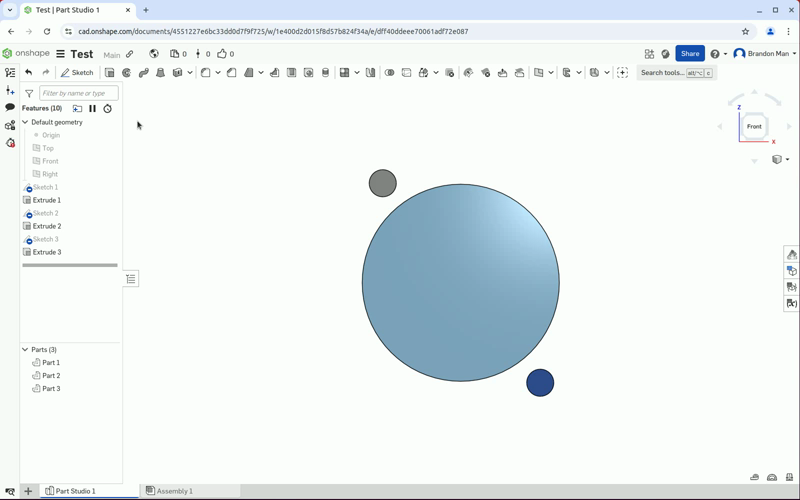
key(shift+h)
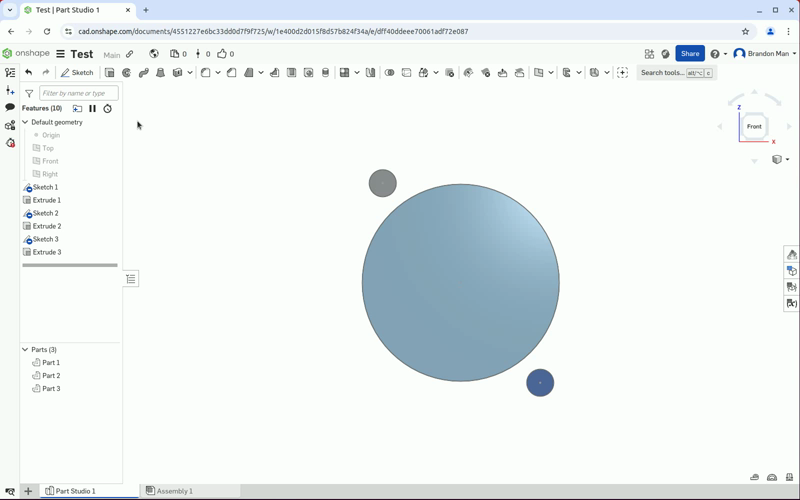
key(shift+7)
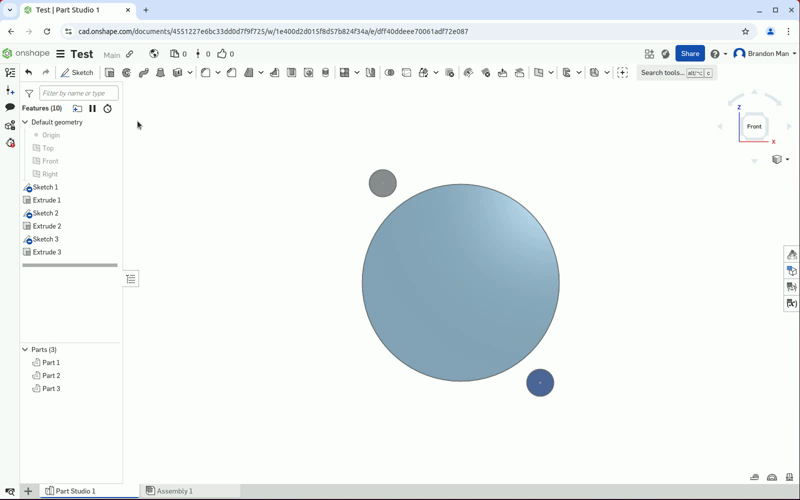
key(left, 2)
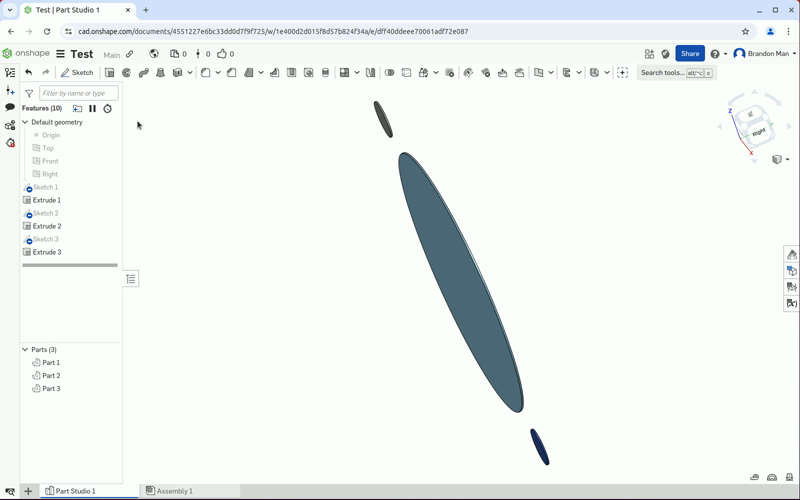
key(down, 2)
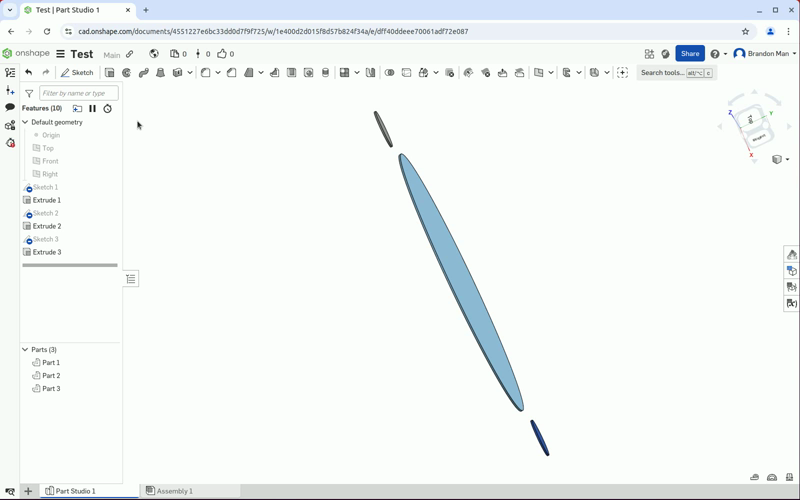
key(up, 2)
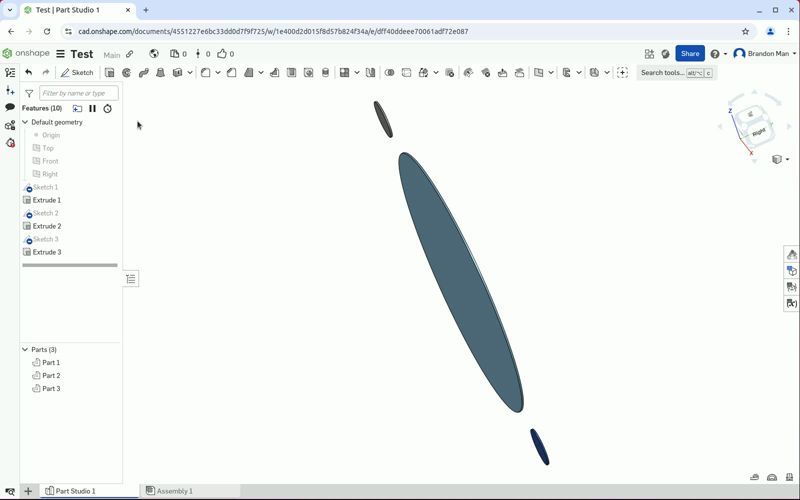
key(right, 2)
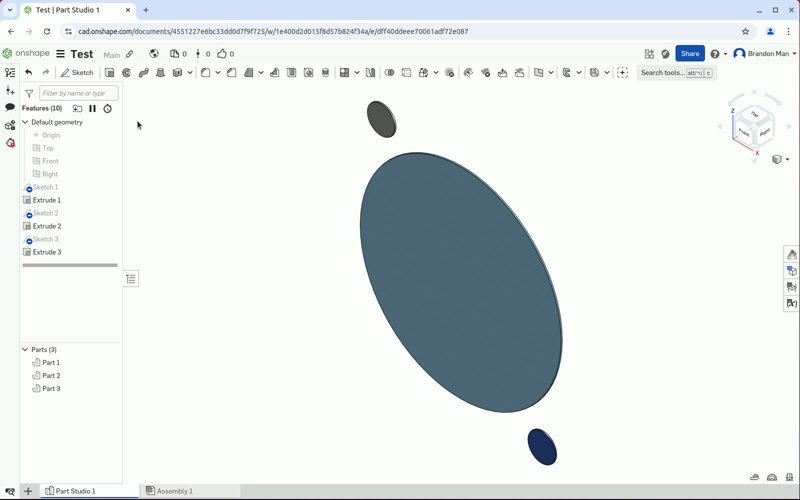
mouse_move(73, 189)
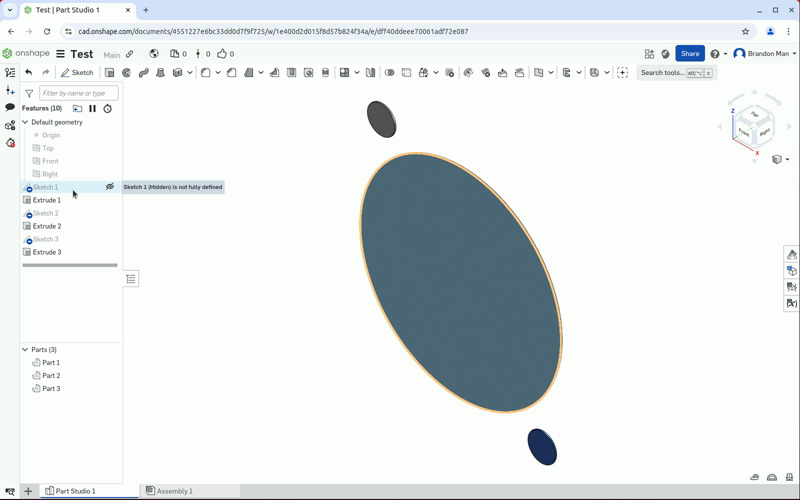
click(73, 189)